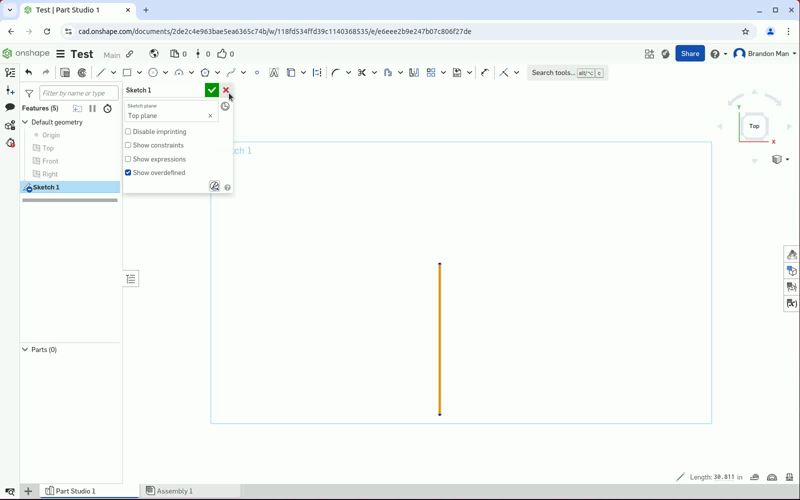
key(shift+h)
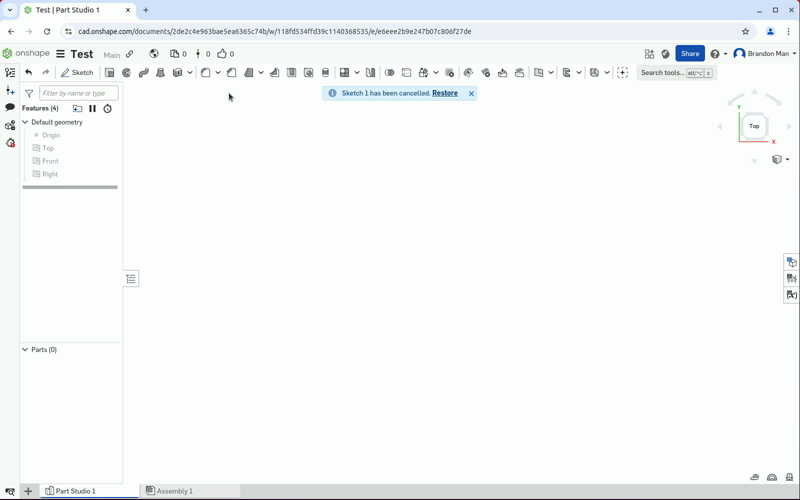
mouse_move(73, 352)
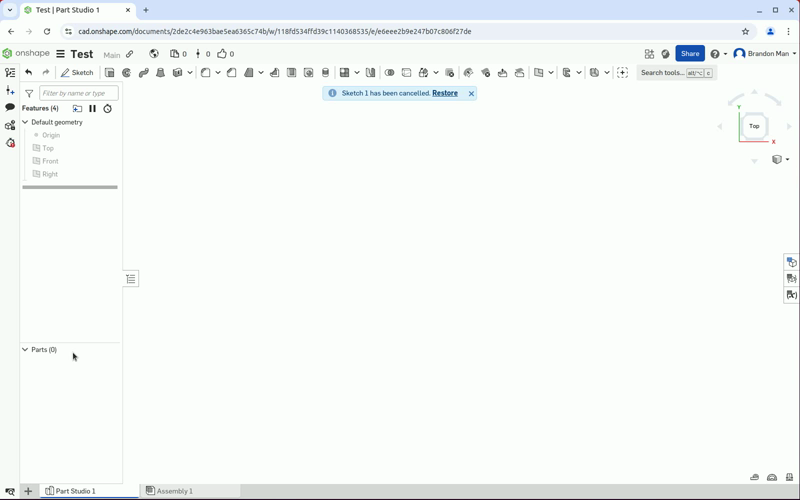
key(y)
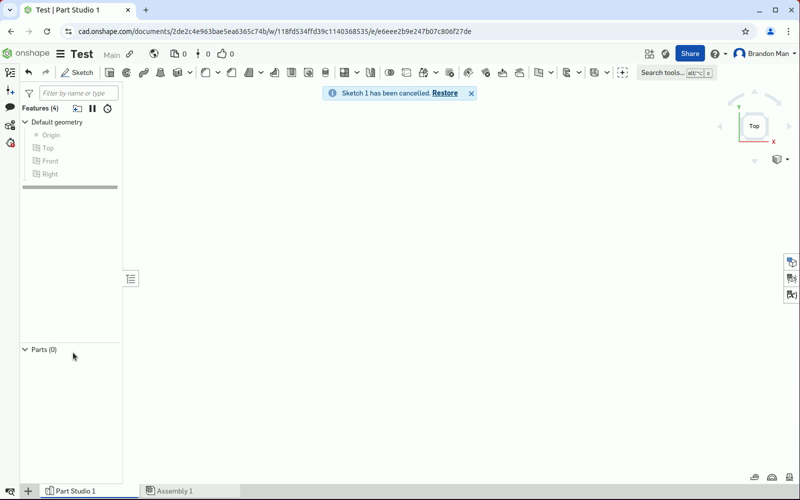
key(shift+p)
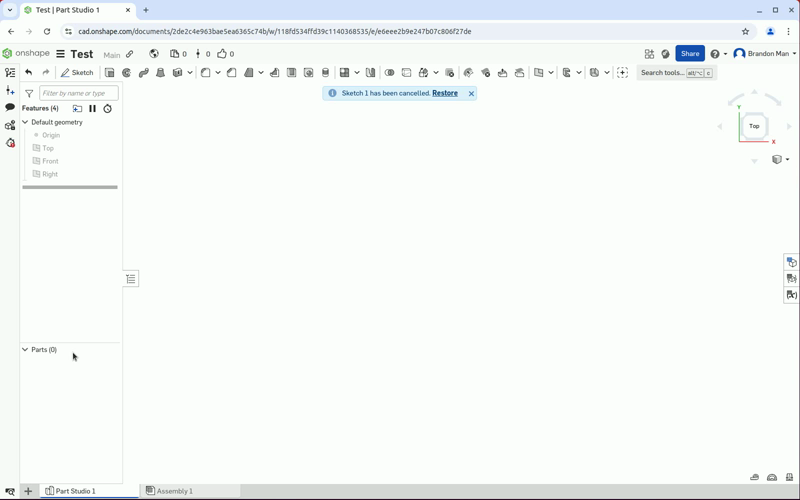
key(space)
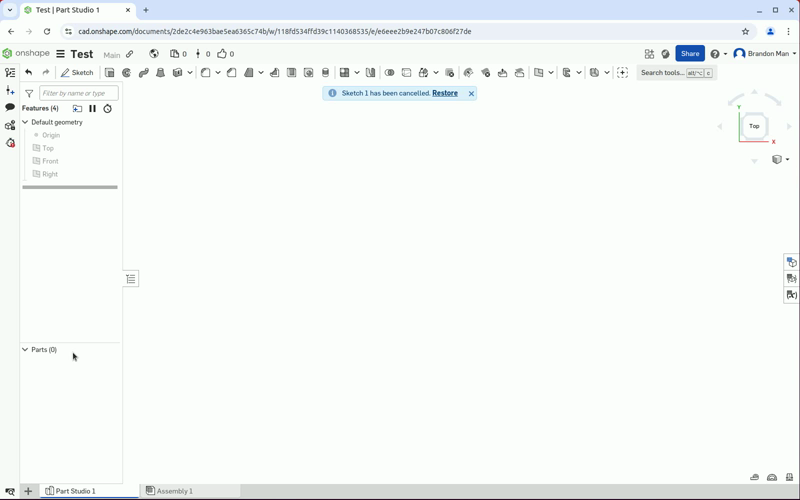
key_down(shift)
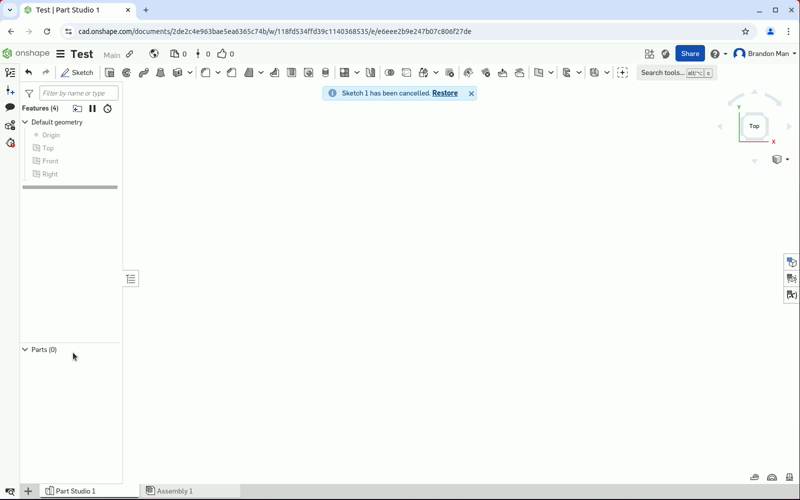
key(up)
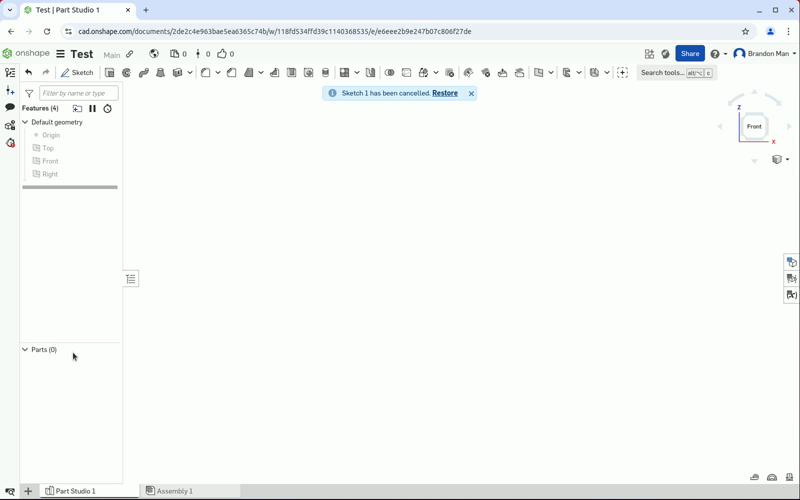
key_up(shift)
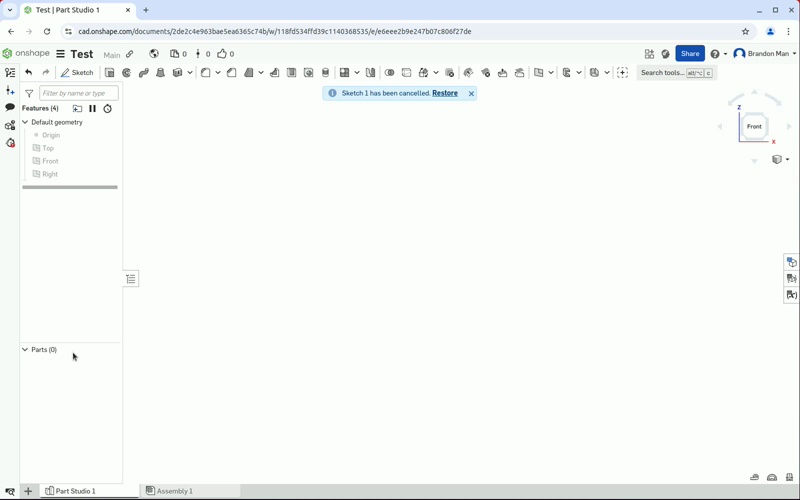
mouse_move(73, 352)
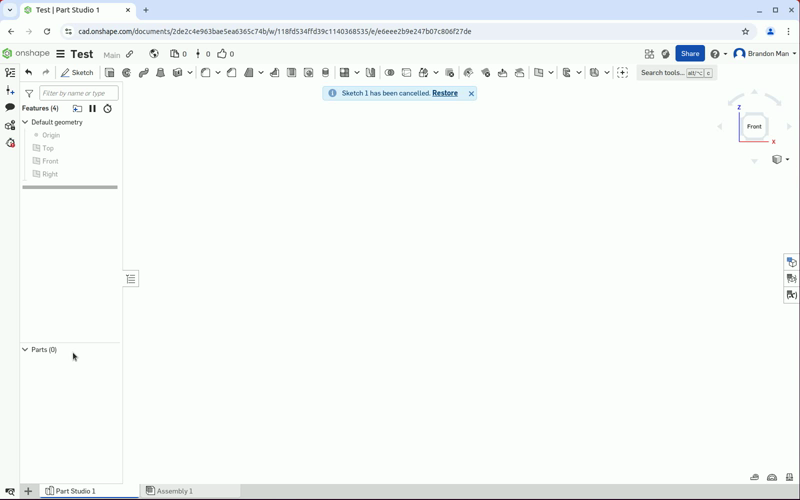
key(shift+y)
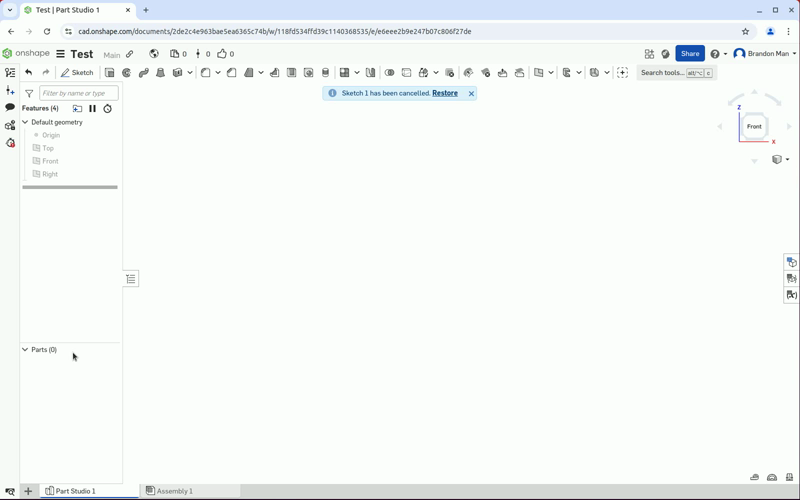
key(shift+s)
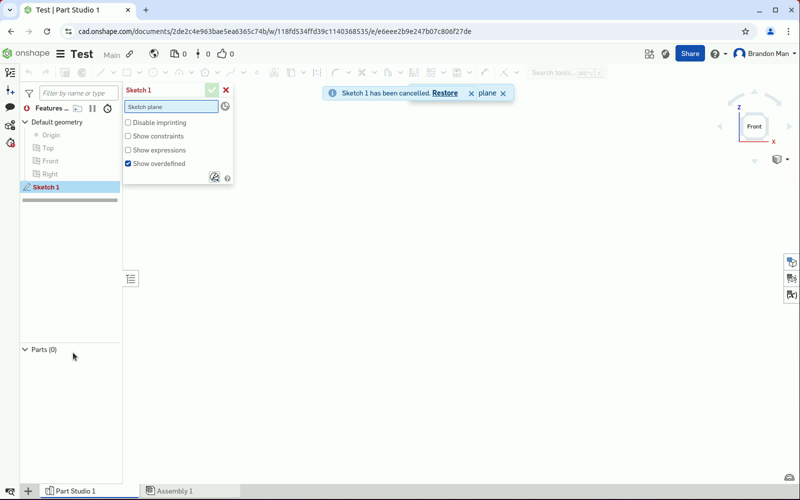
mouse_move(73, 163)
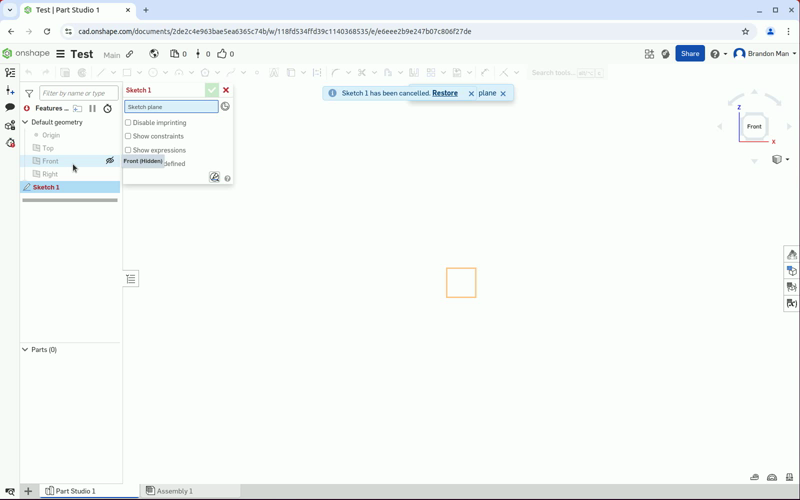
click(73, 163)
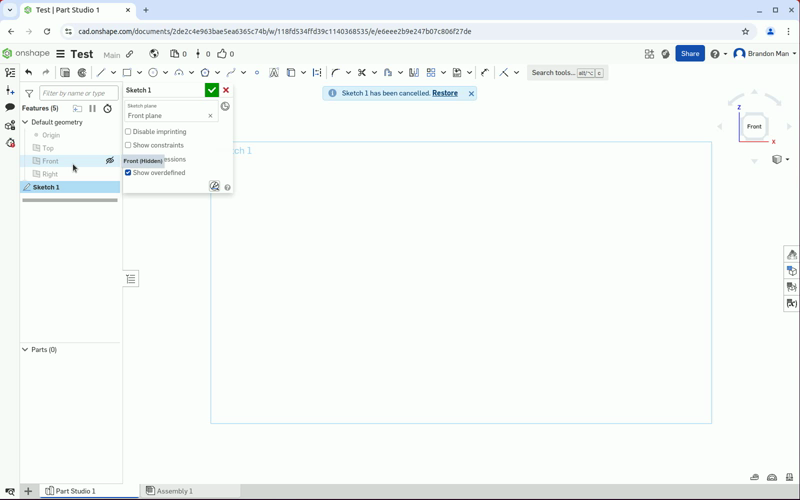
mouse_move(73, 352)
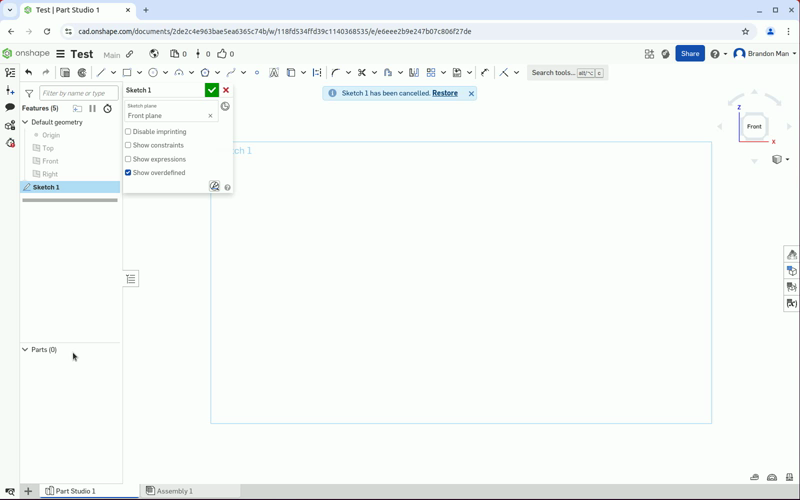
key(y)
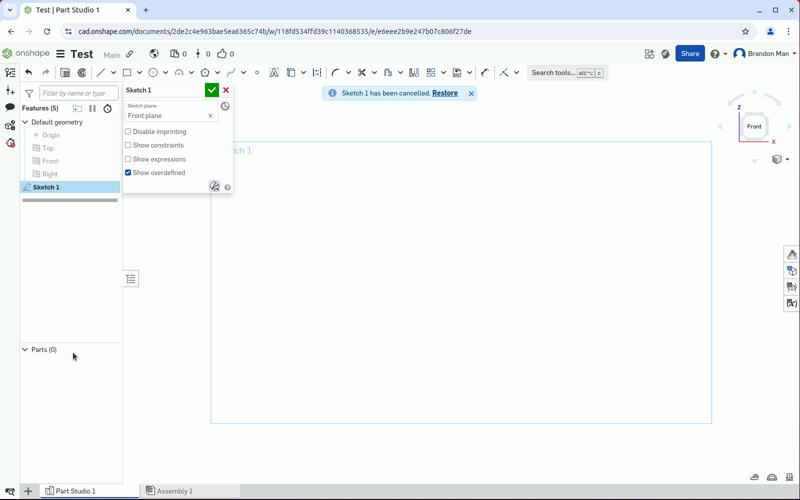
key(l)
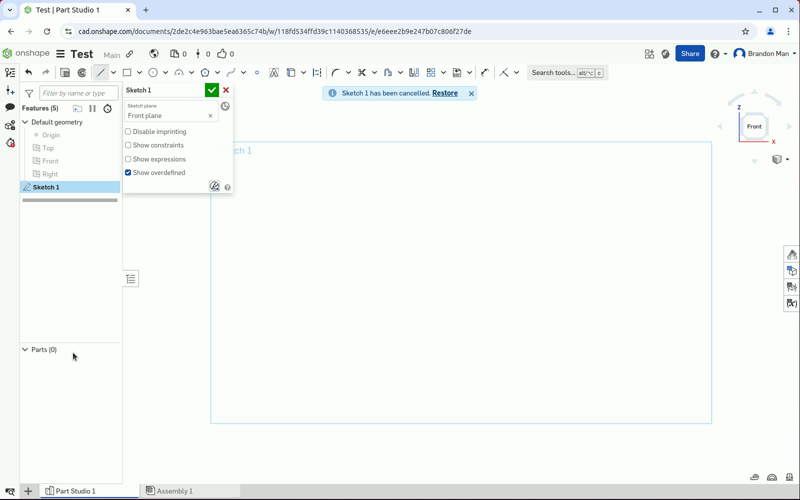
key_down(shift)
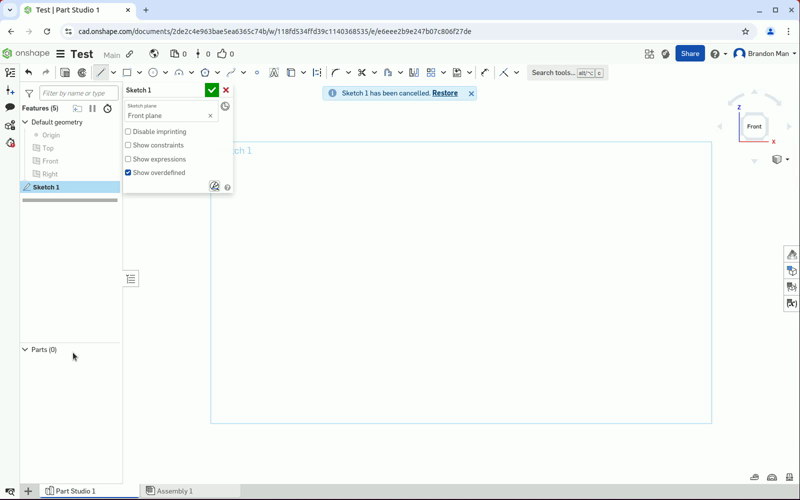
mouse_move(446, 291)
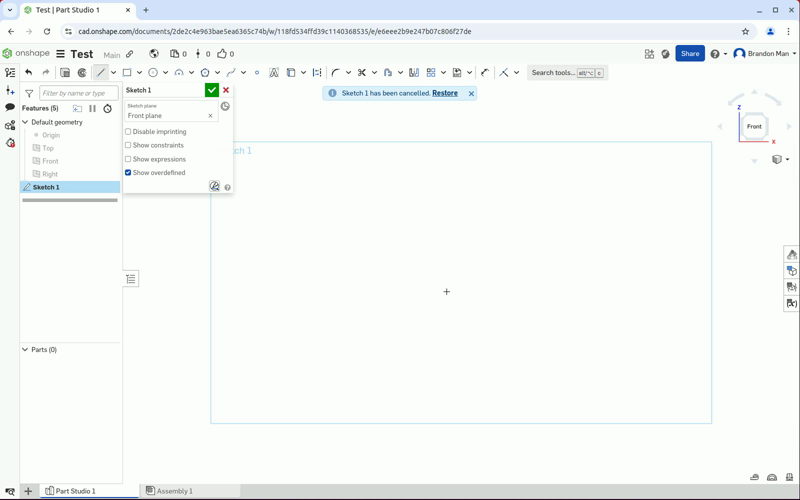
click(446, 291)
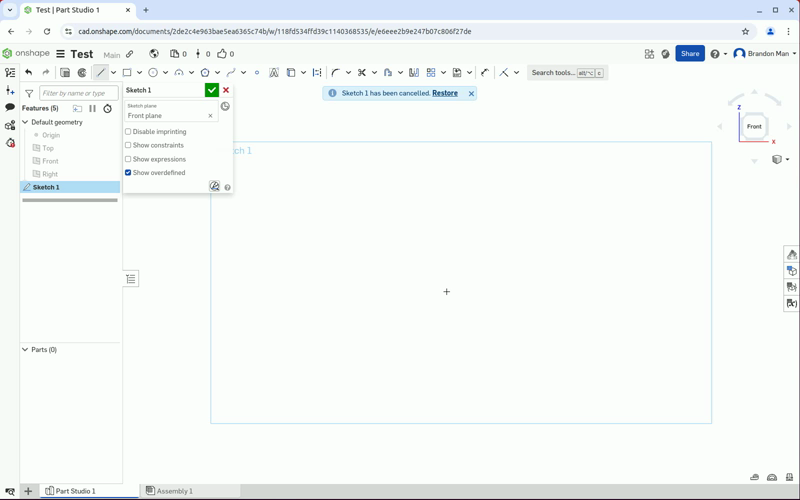
key_up(shift)
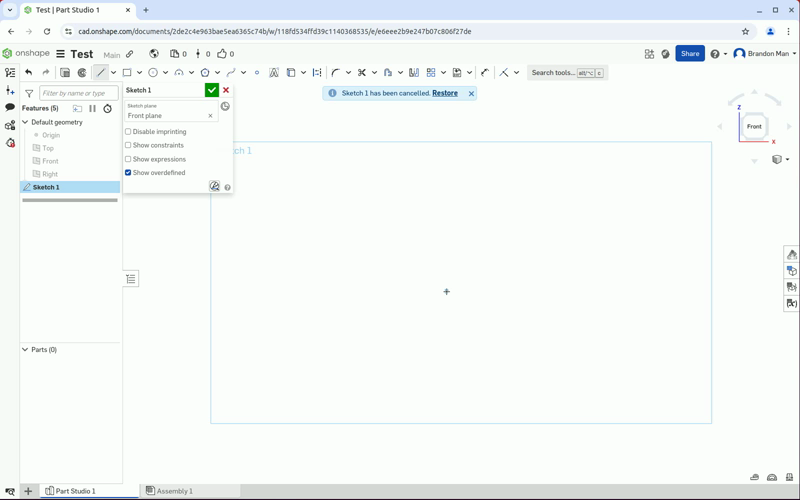
key_down(shift)
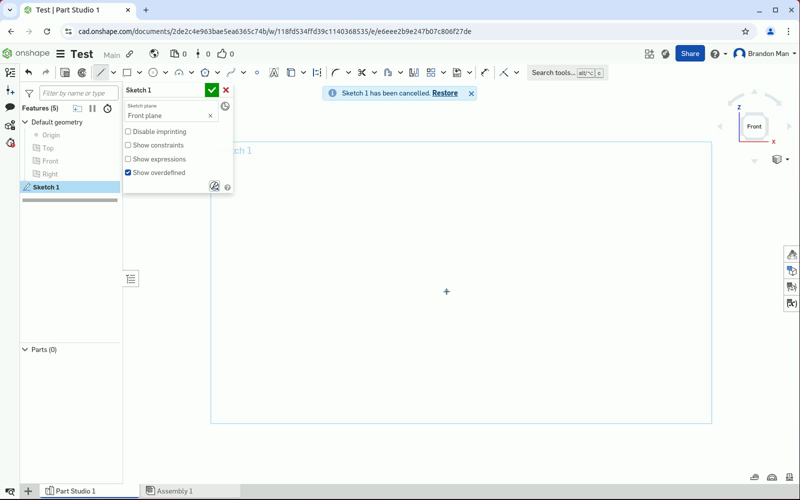
mouse_move(476, 291)
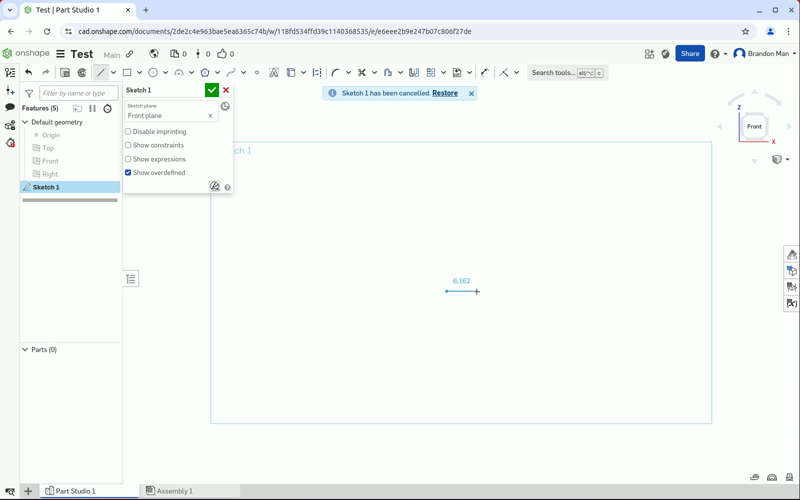
mouse_move(461, 299)
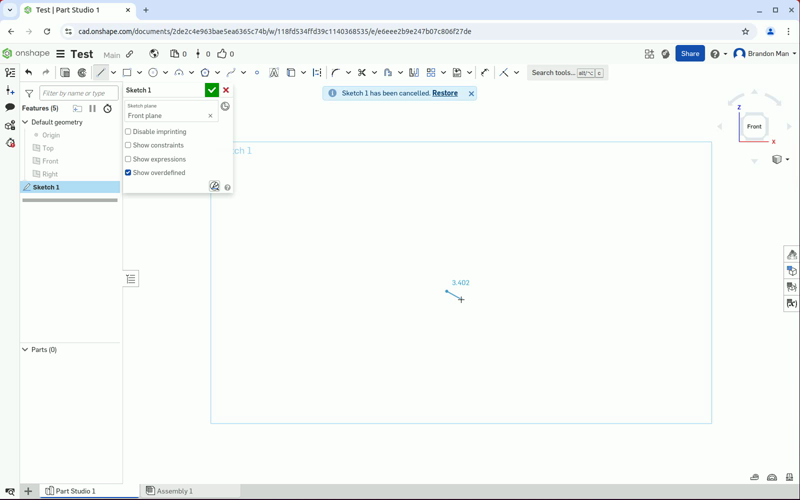
click(461, 299)
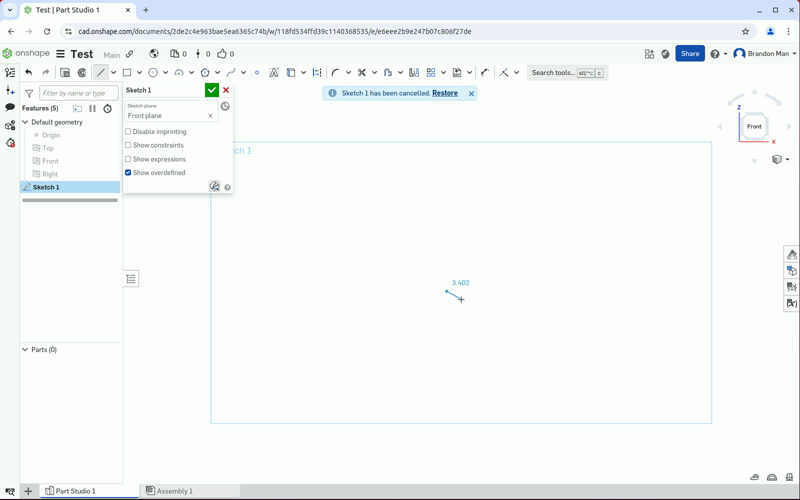
key_up(shift)
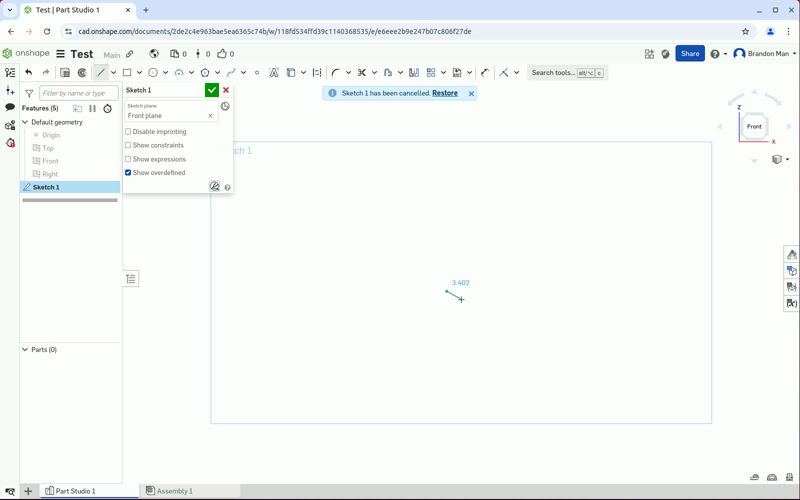
key_down(shift)
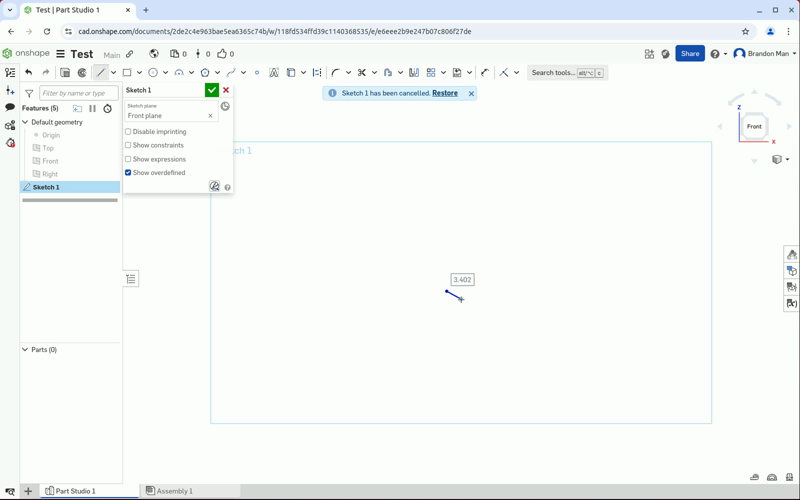
mouse_move(491, 299)
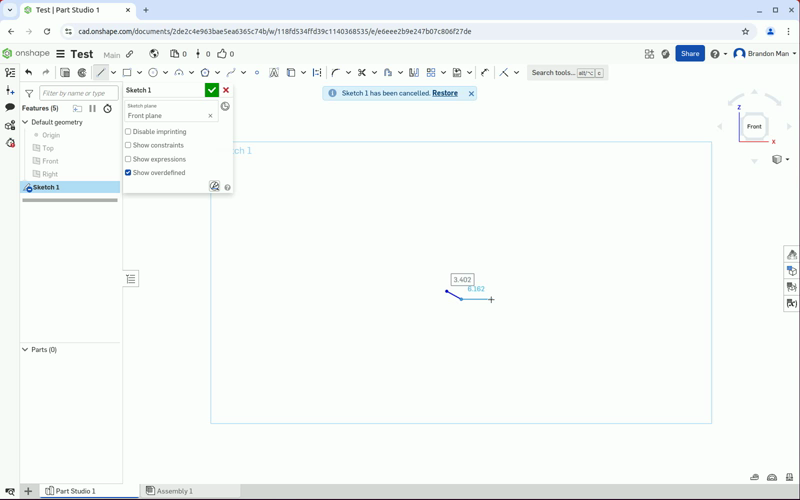
mouse_move(475, 291)
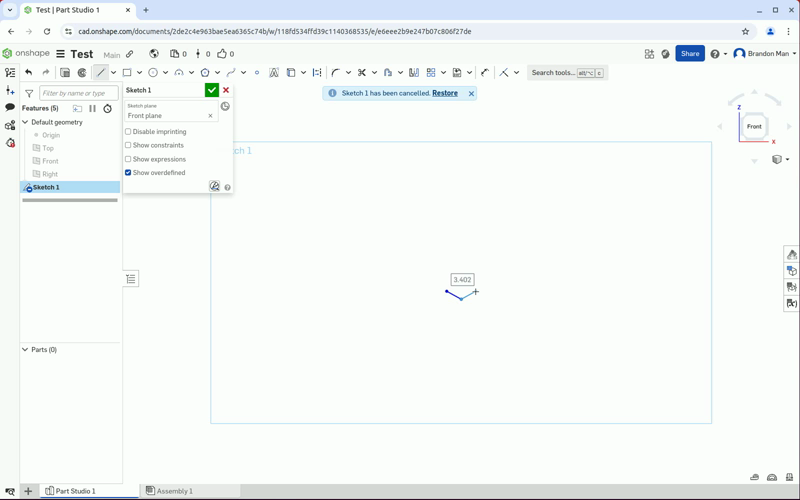
click(475, 291)
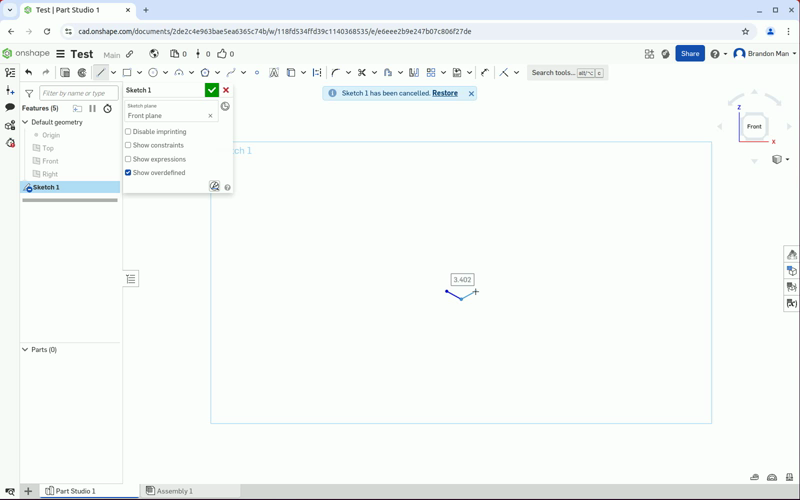
key_up(shift)
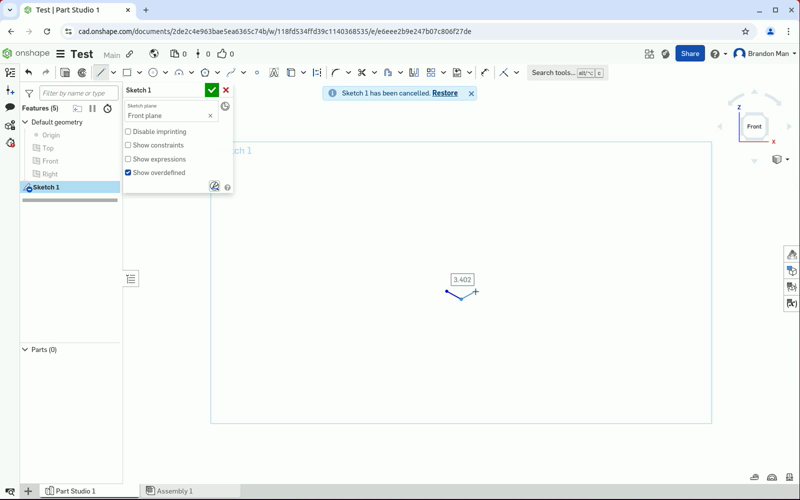
key_down(shift)
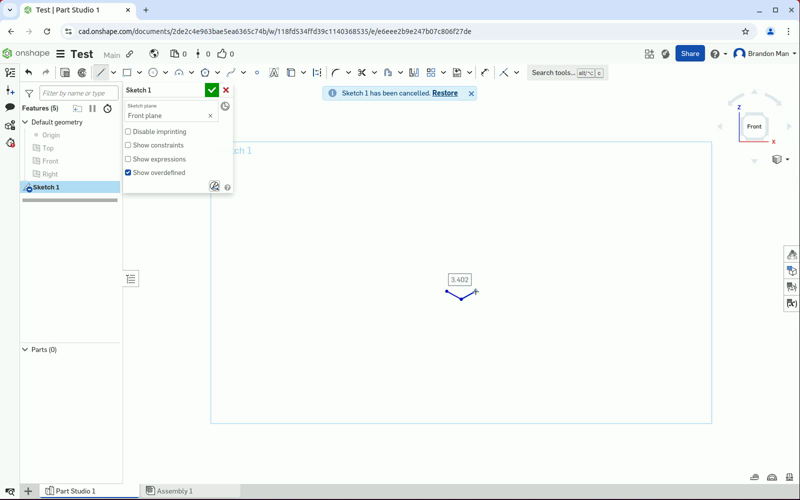
mouse_move(505, 291)
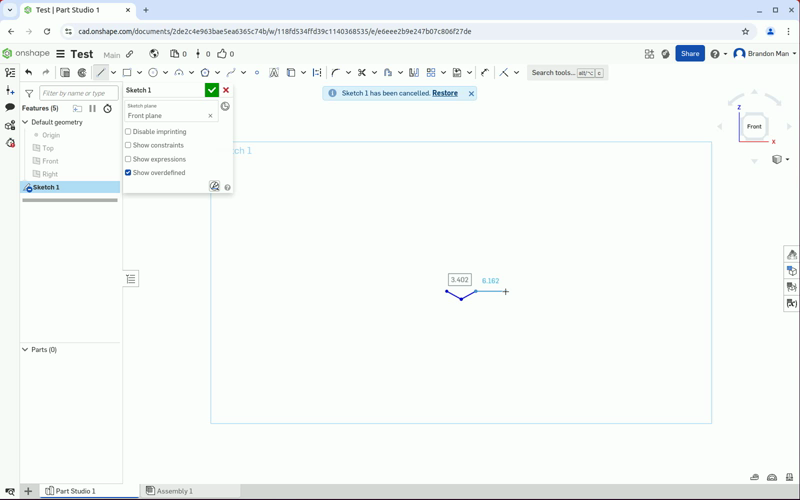
mouse_move(475, 274)
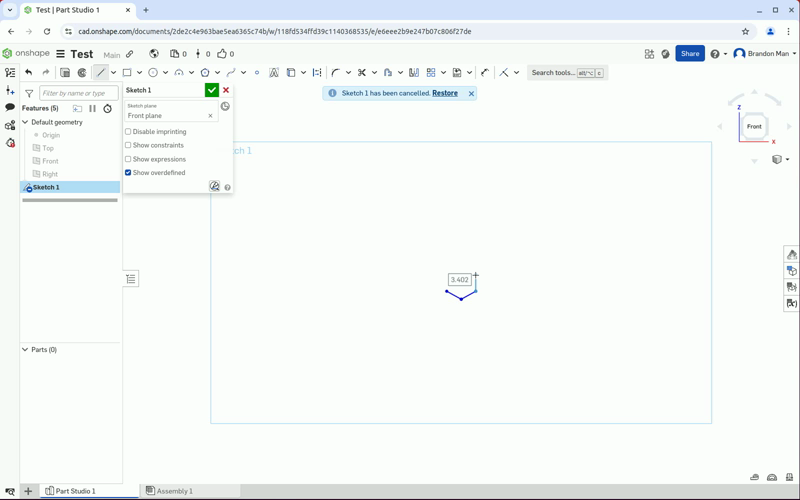
click(475, 274)
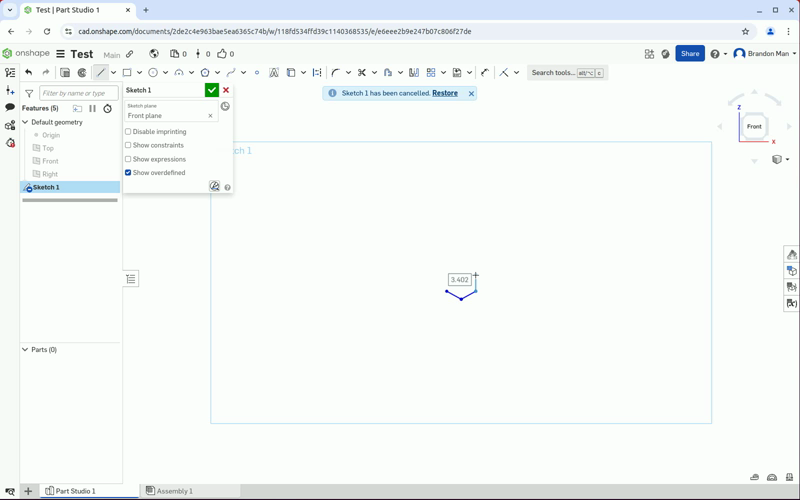
key_up(shift)
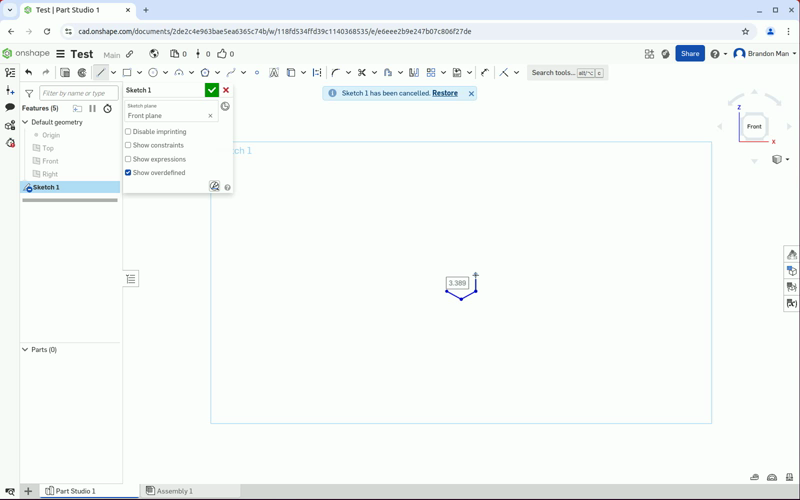
key_down(shift)
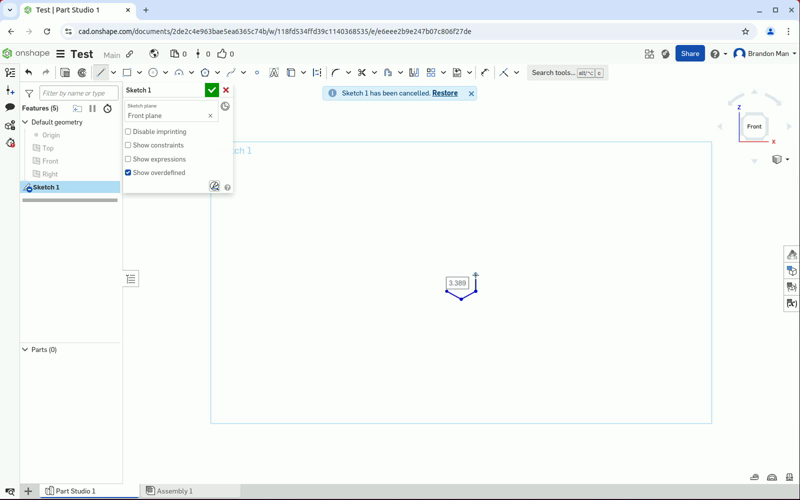
mouse_move(505, 274)
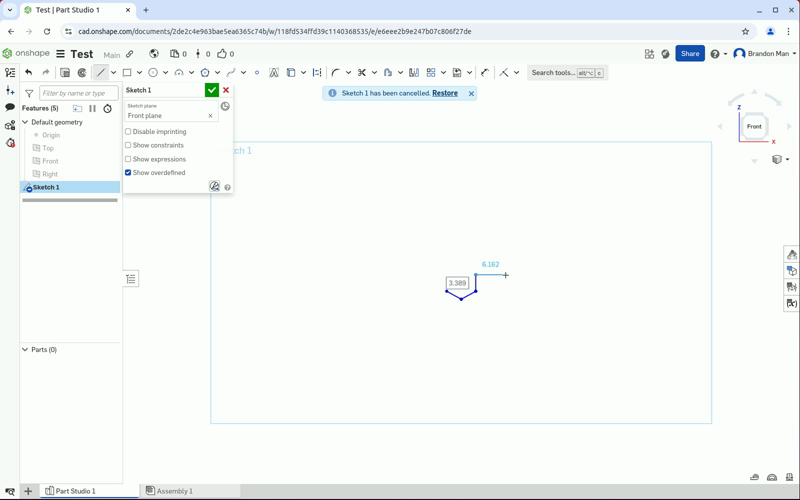
mouse_move(461, 266)
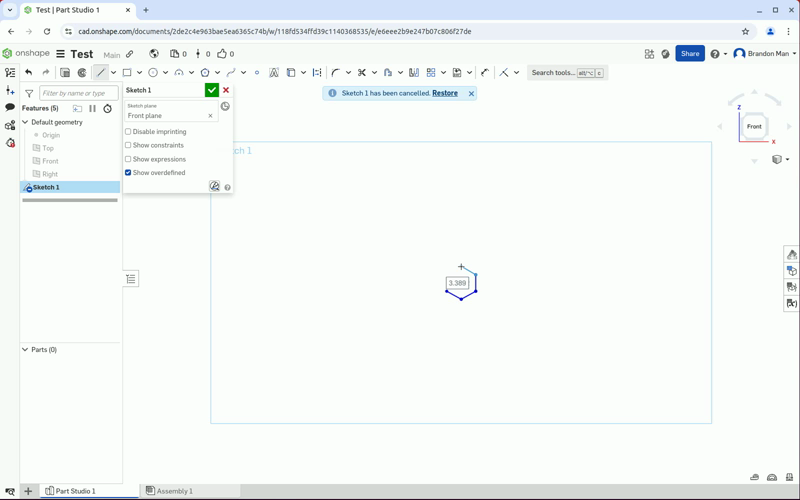
click(461, 266)
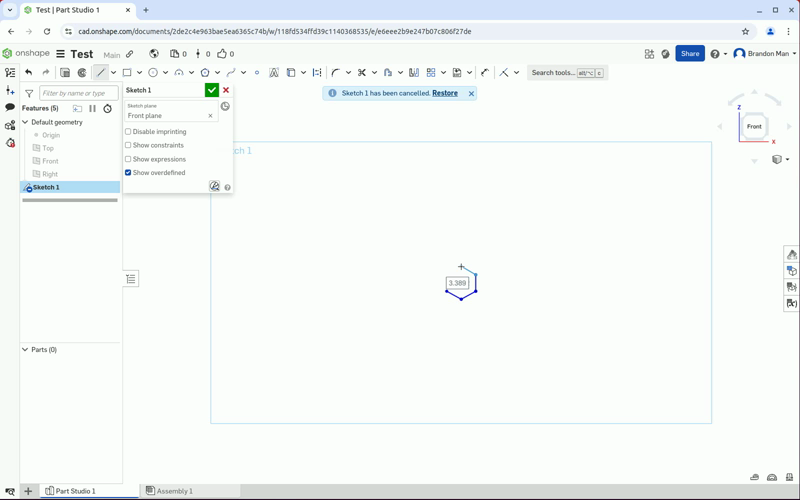
key_up(shift)
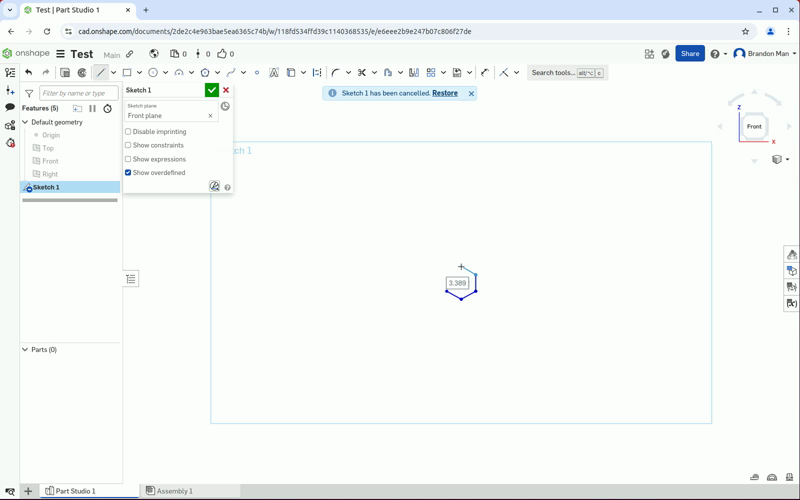
key_down(shift)
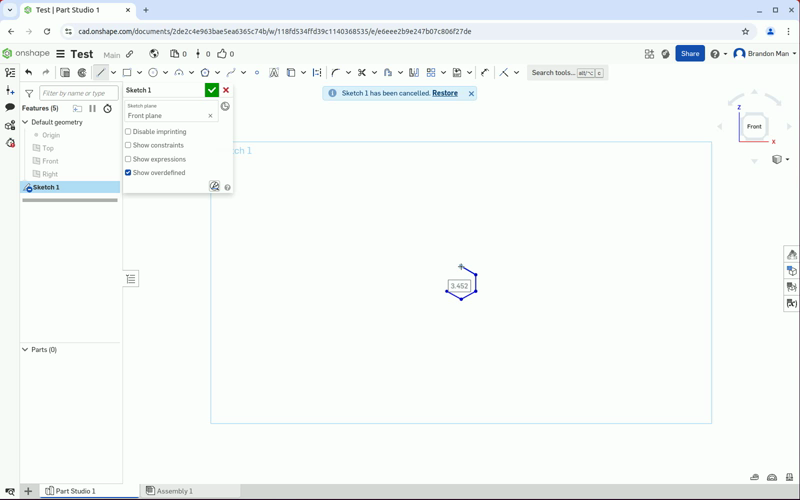
mouse_move(491, 266)
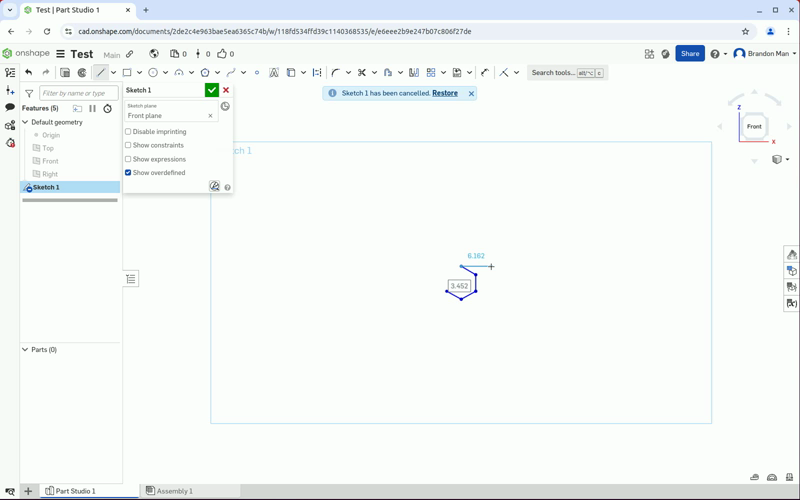
mouse_move(446, 274)
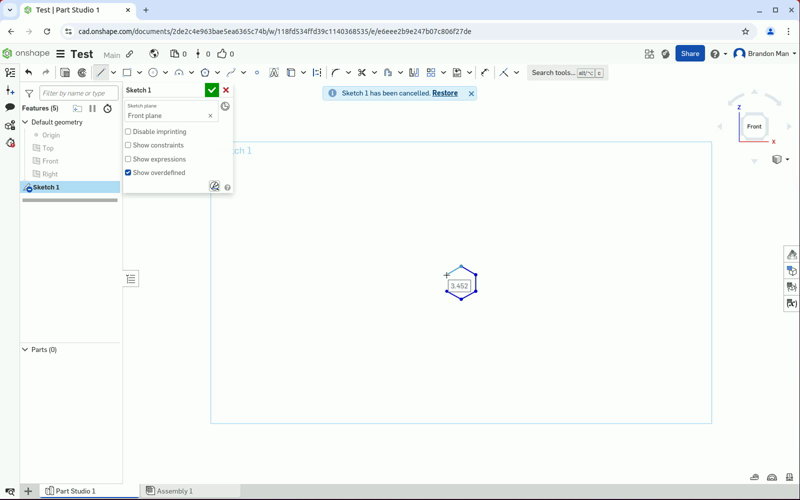
click(446, 274)
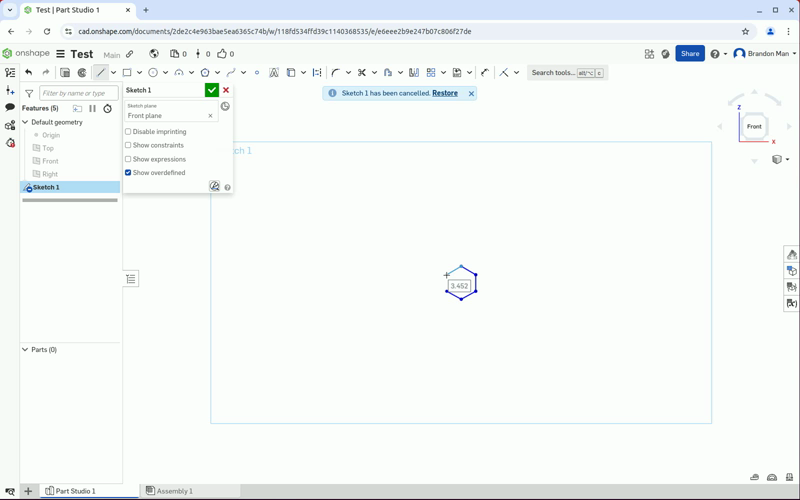
key_up(shift)
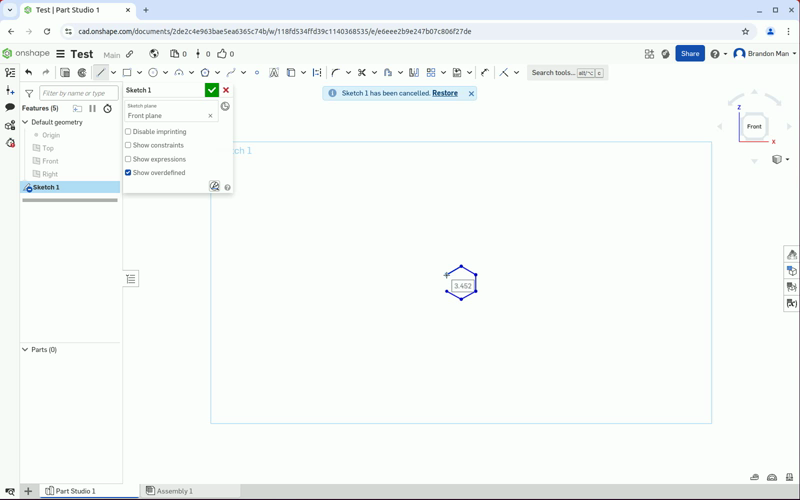
mouse_move(476, 274)
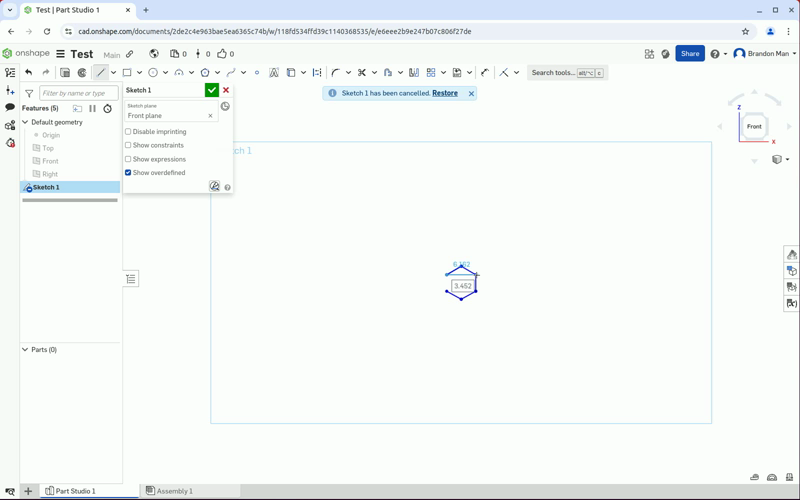
key_down(shift)
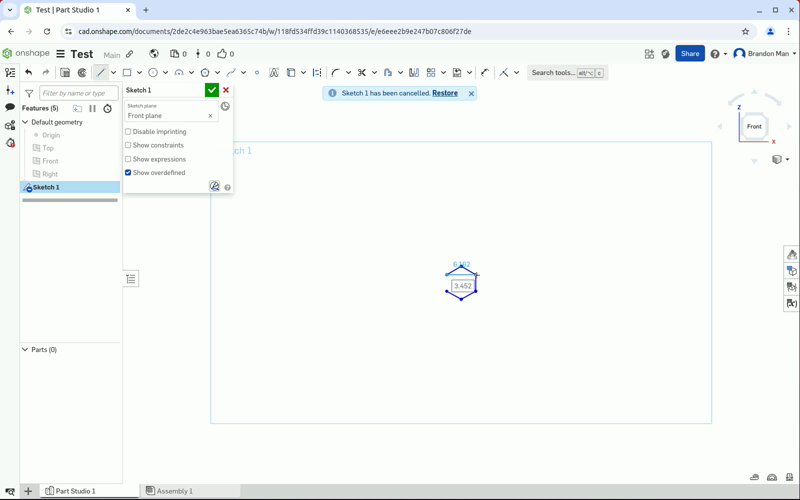
mouse_move(446, 291)
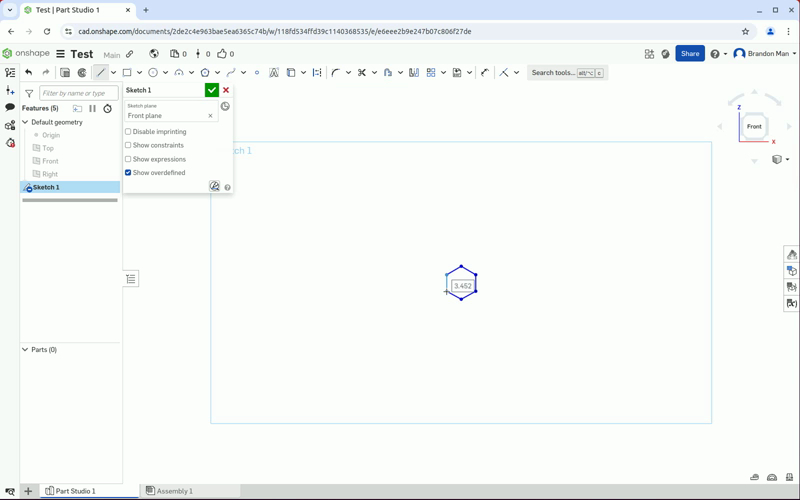
key_up(shift)
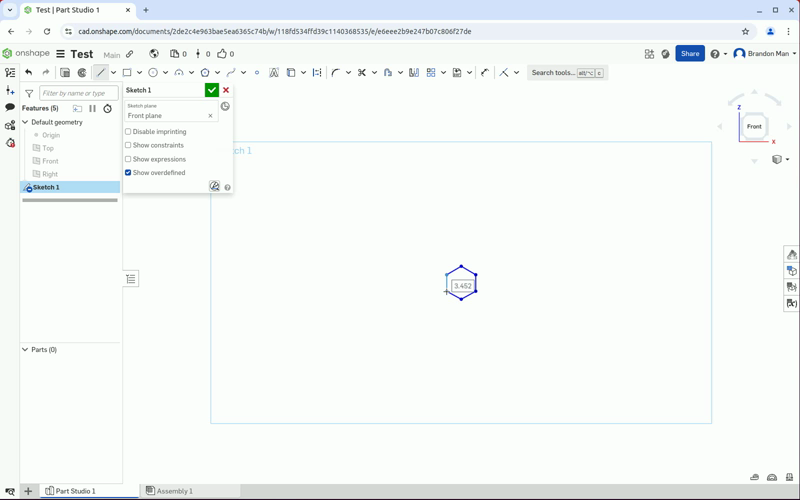
click(446, 291)
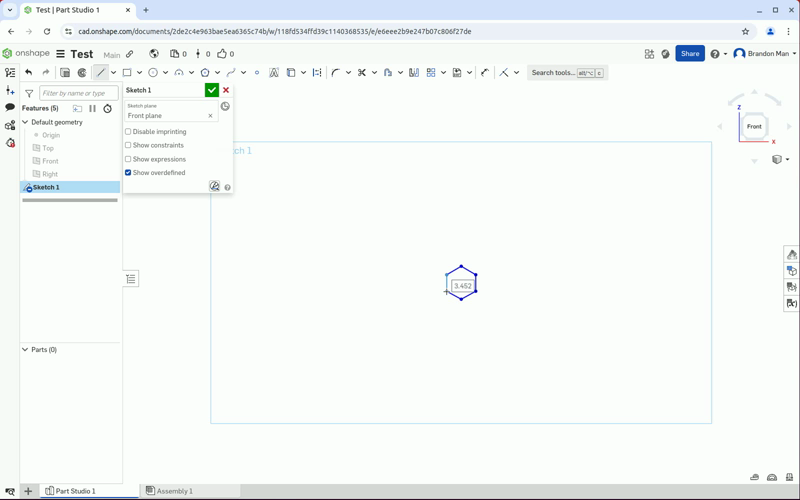
key(esc)
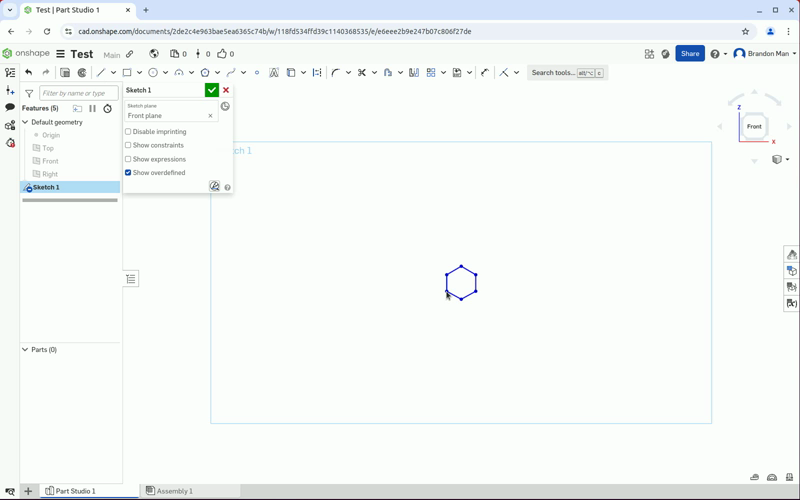
mouse_move(468, 287)
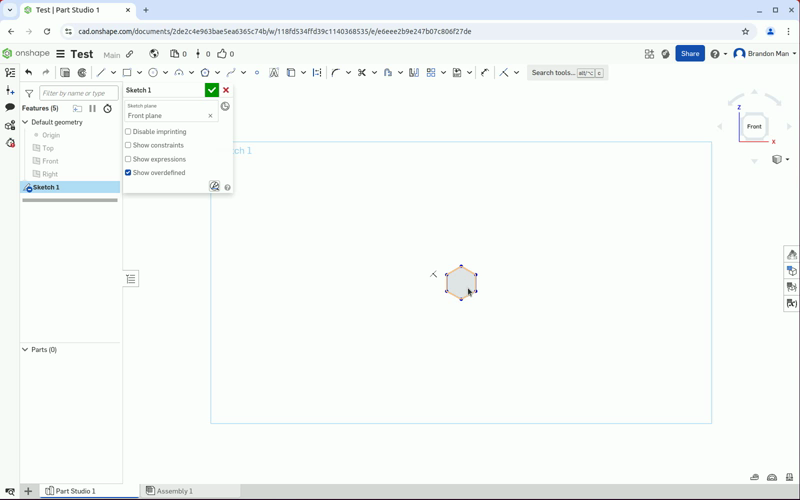
scroll(6)
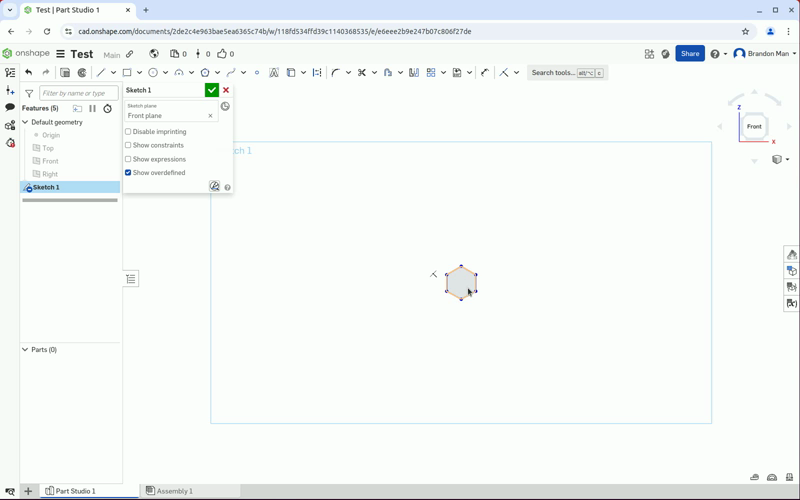
scroll(6)
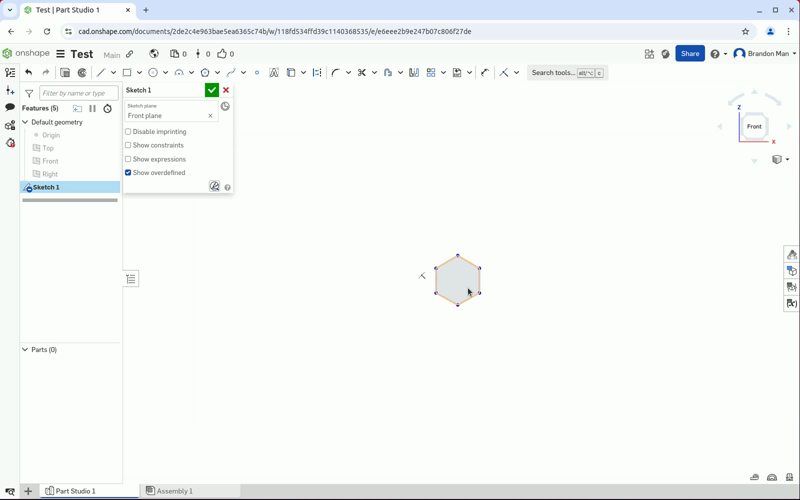
scroll(6)
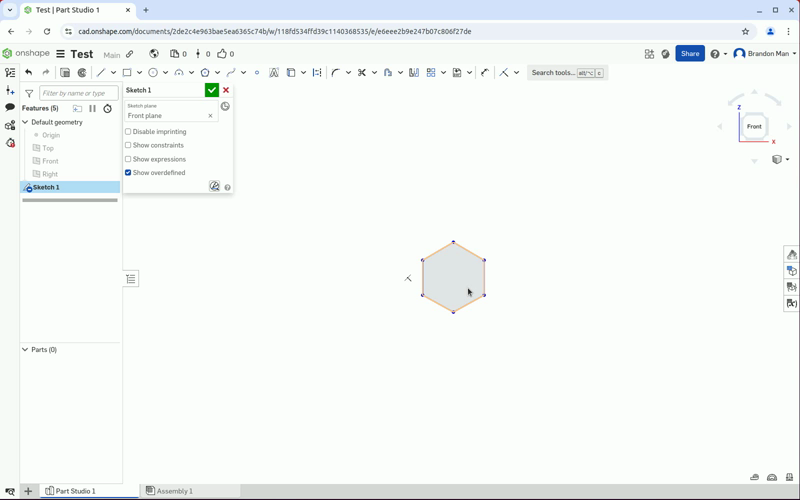
scroll(6)
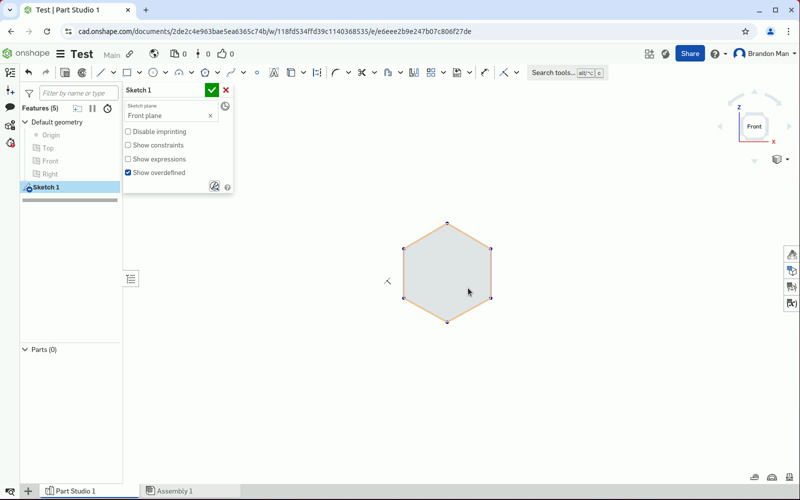
scroll(6)
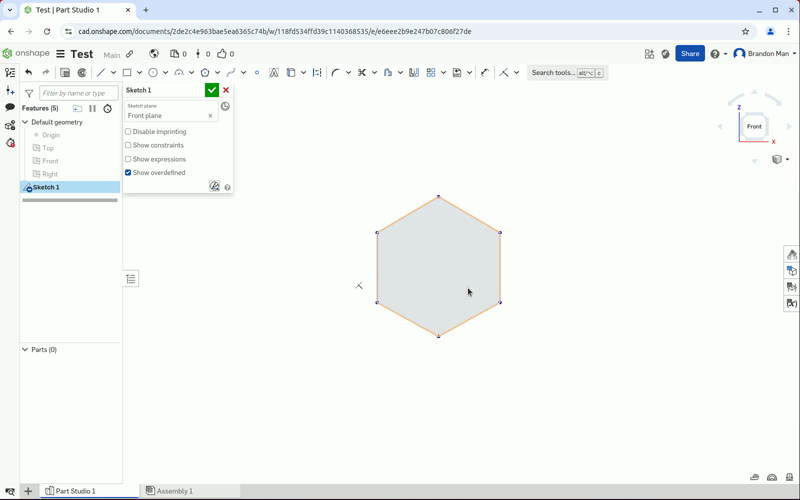
scroll(6)
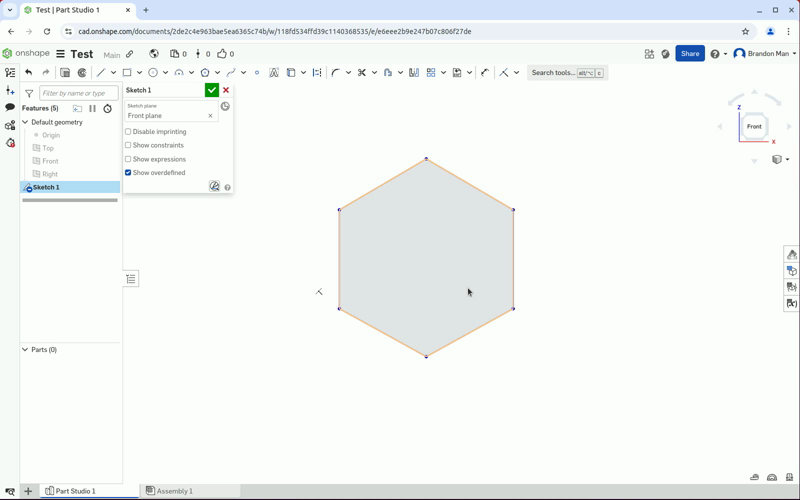
scroll(6)
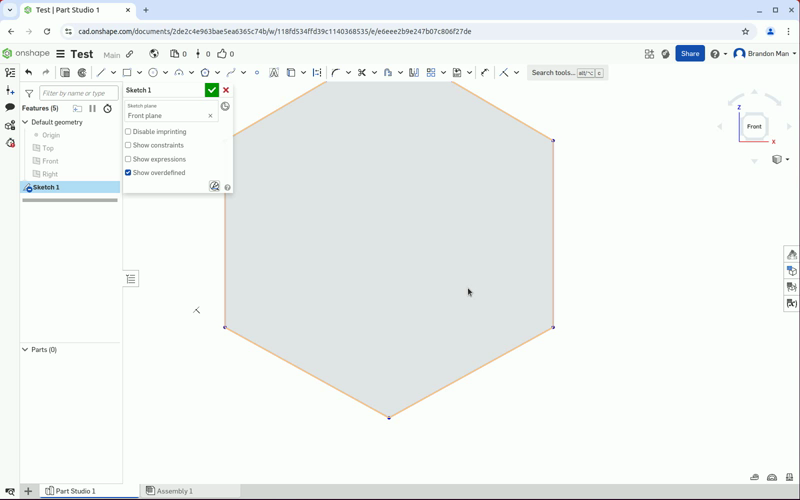
click(468, 287)
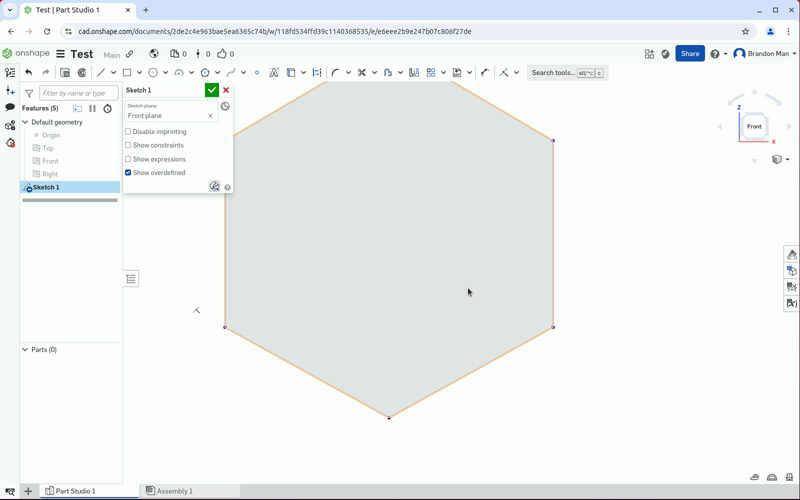
scroll(-6)
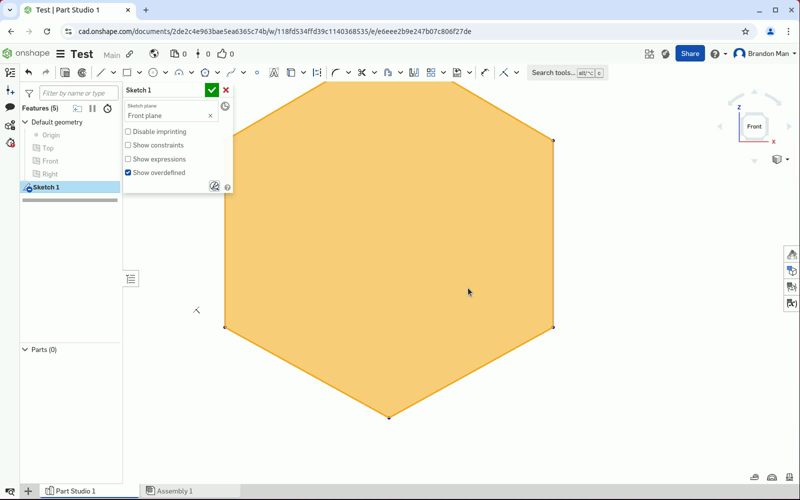
scroll(-6)
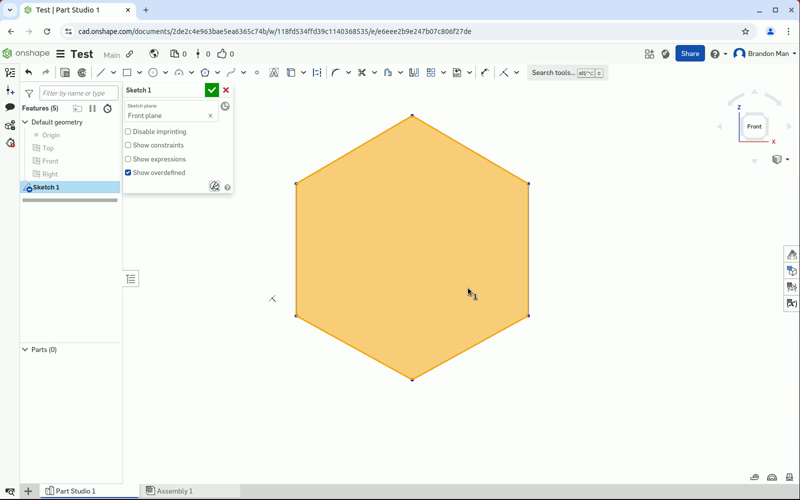
scroll(-6)
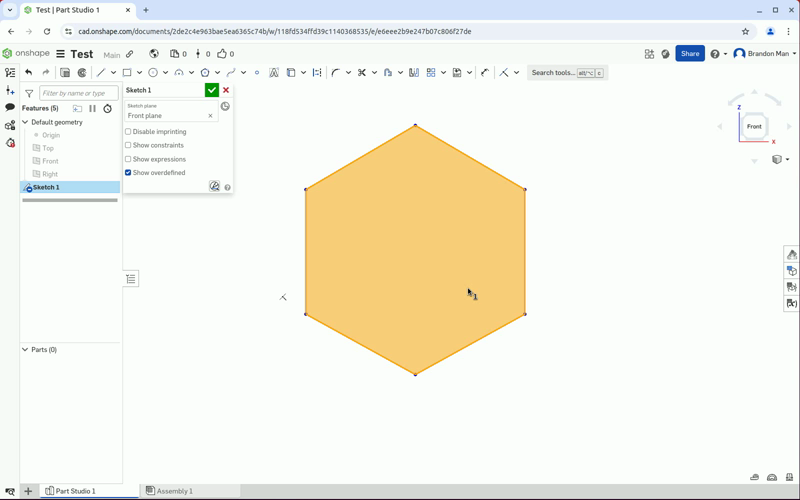
scroll(-6)
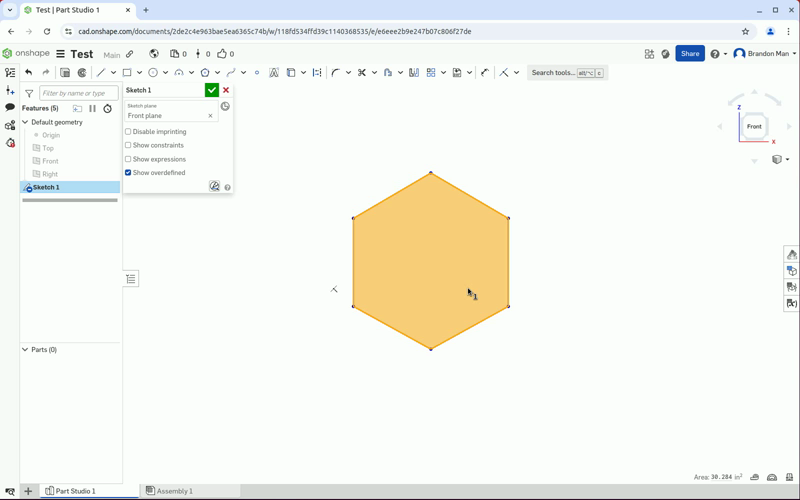
scroll(-6)
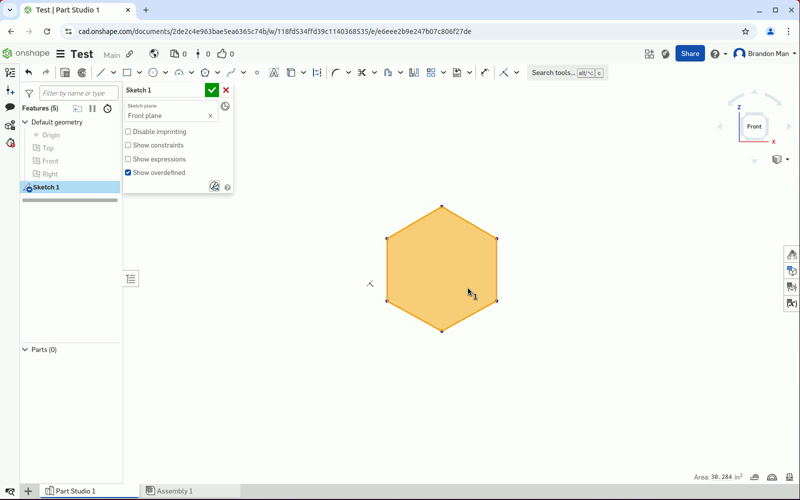
scroll(-6)
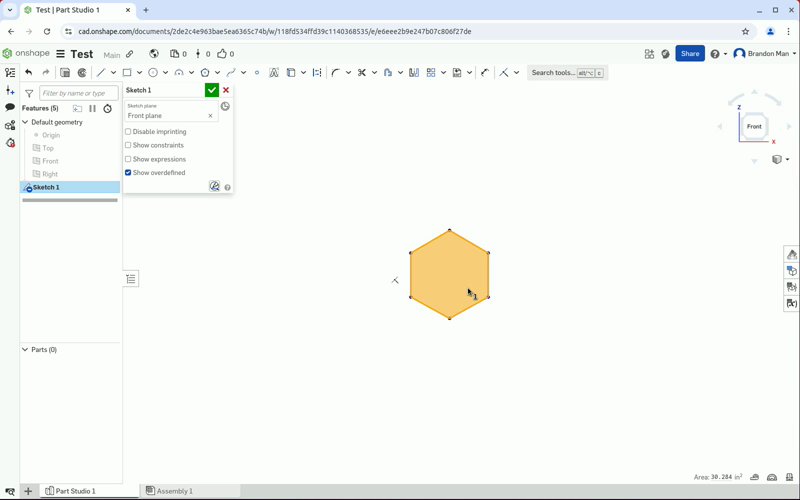
scroll(-6)
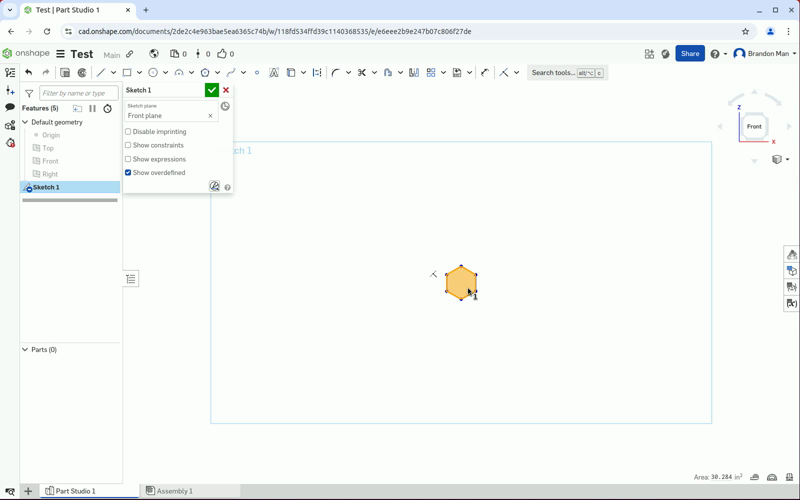
mouse_move(73, 352)
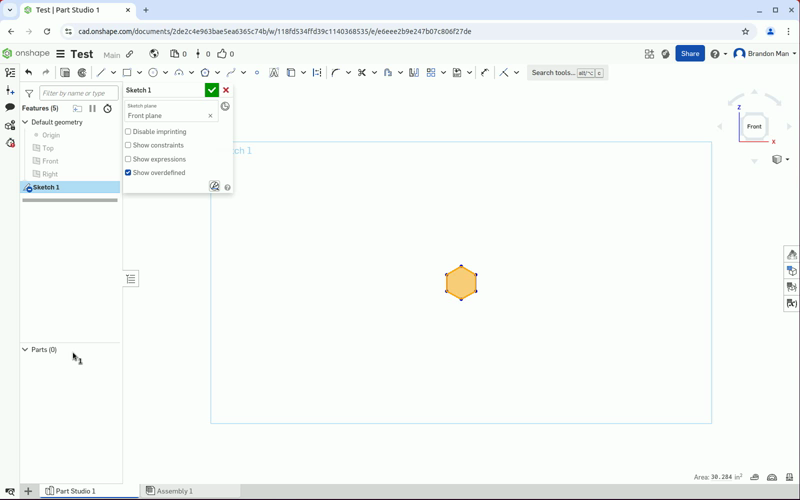
key(shift+y)
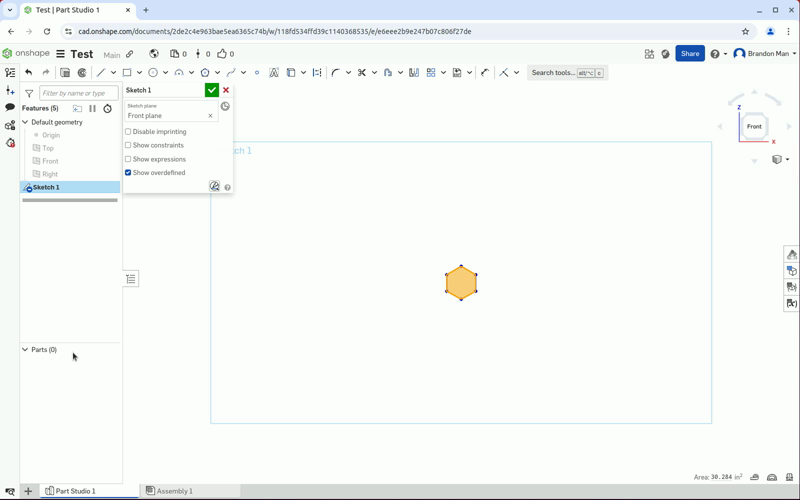
key(shift+e)
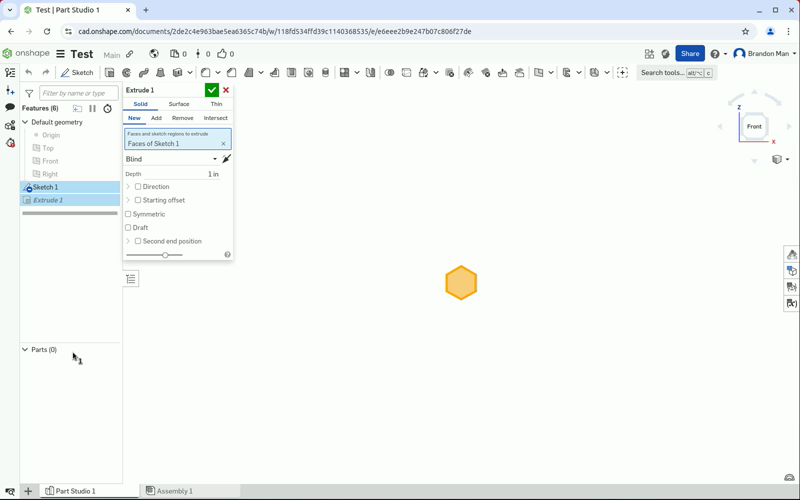
mouse_move(143, 106)
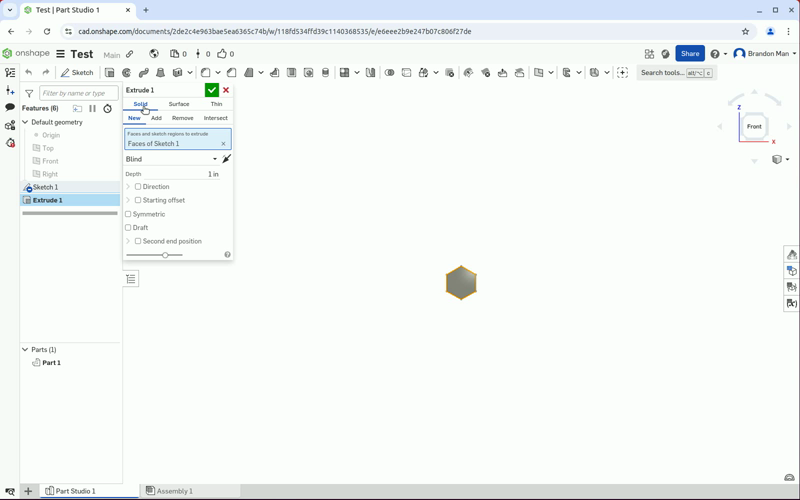
click(143, 106)
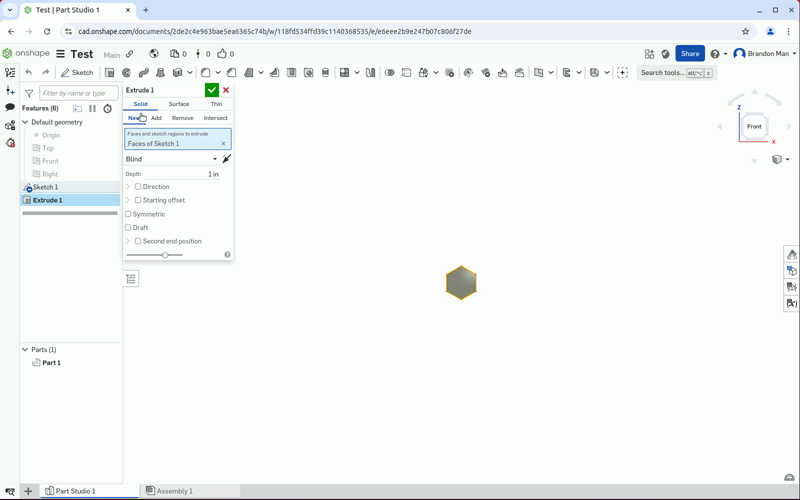
mouse_move(137, 120)
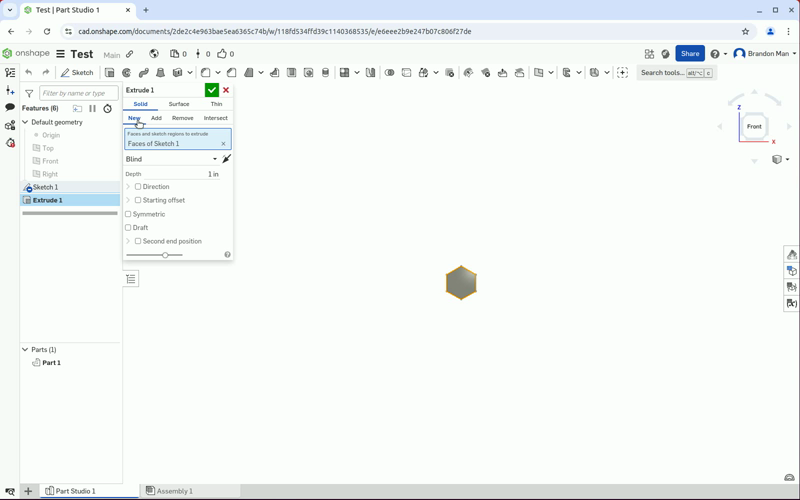
click(137, 120)
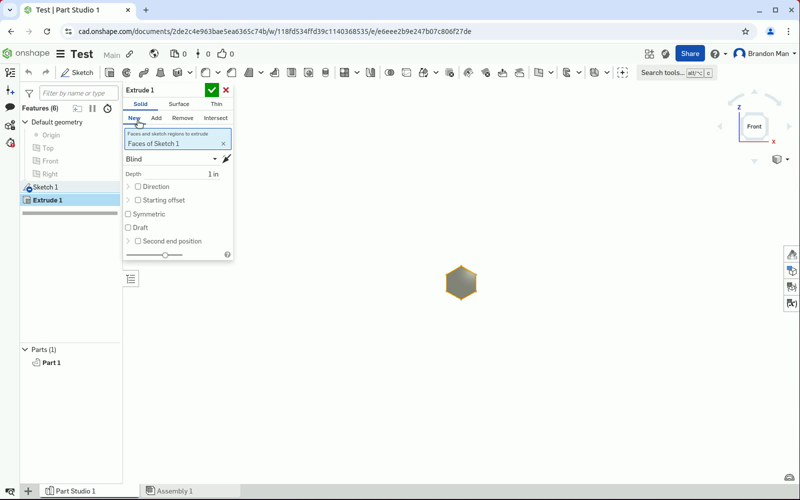
key(tab, 4)
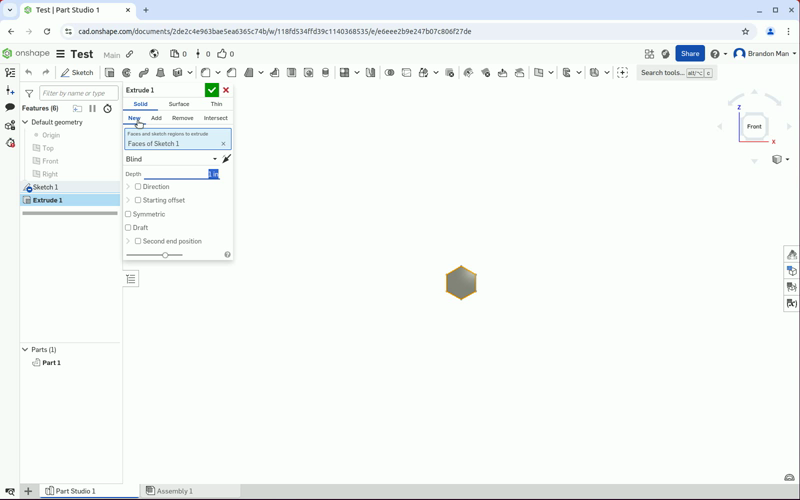
text(2.407)
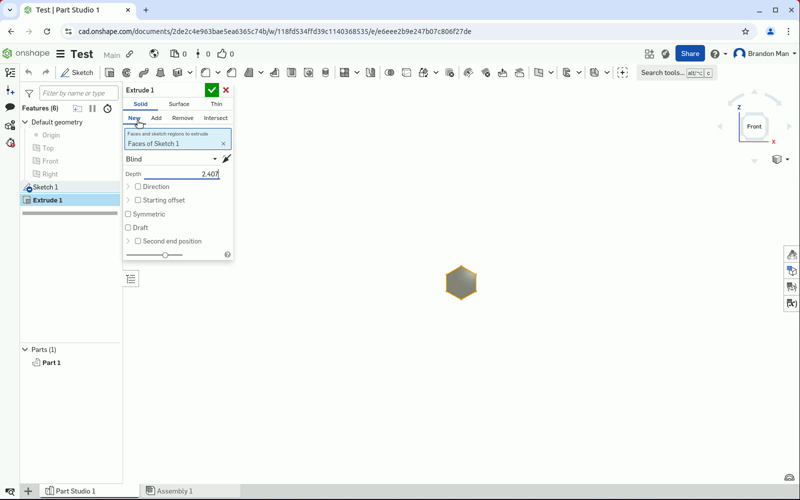
key(enter)
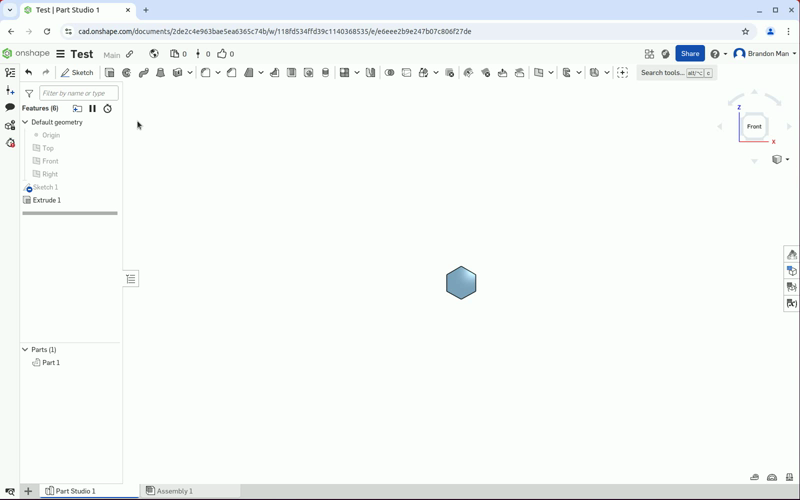
key(shift+h)
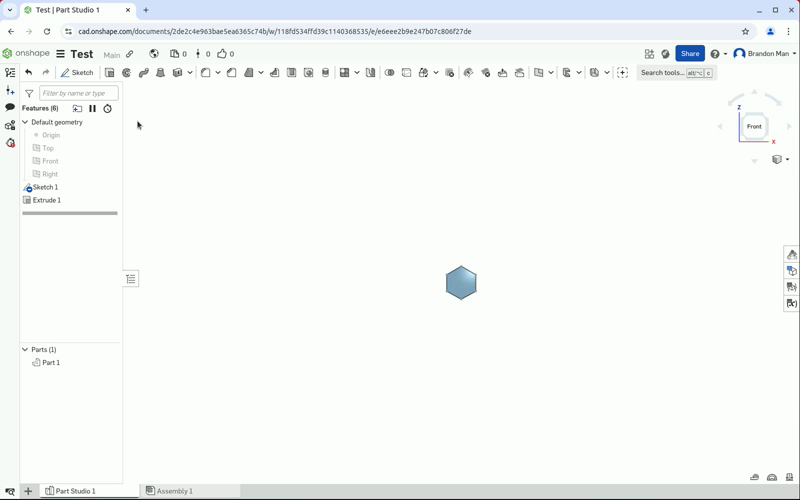
key(shift+h)
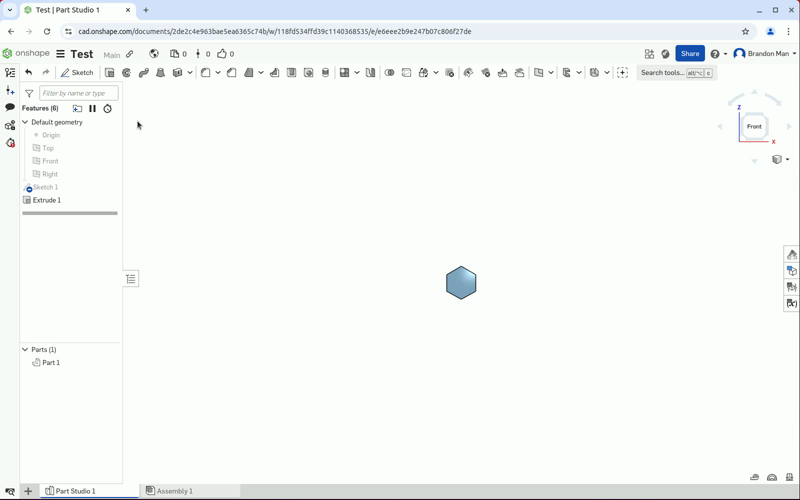
mouse_move(73, 189)
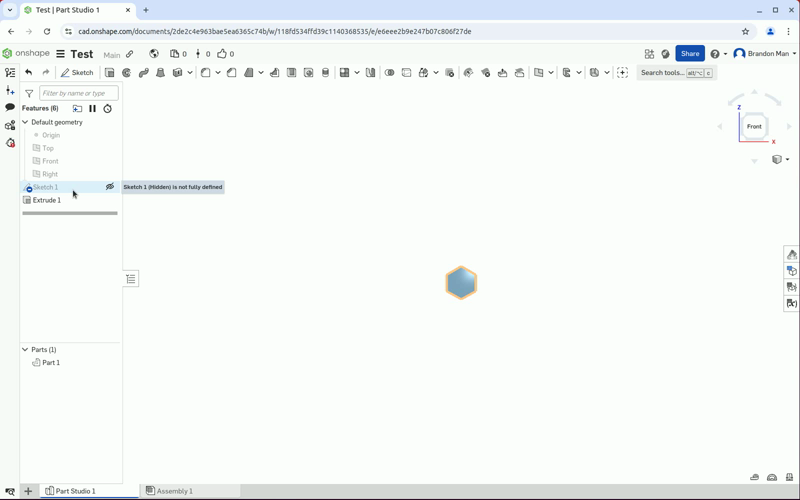
click(73, 189)
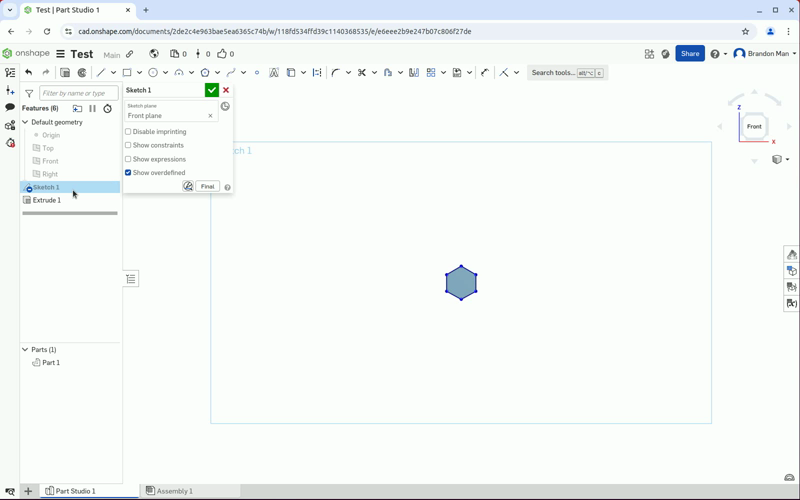
mouse_move(229, 92)
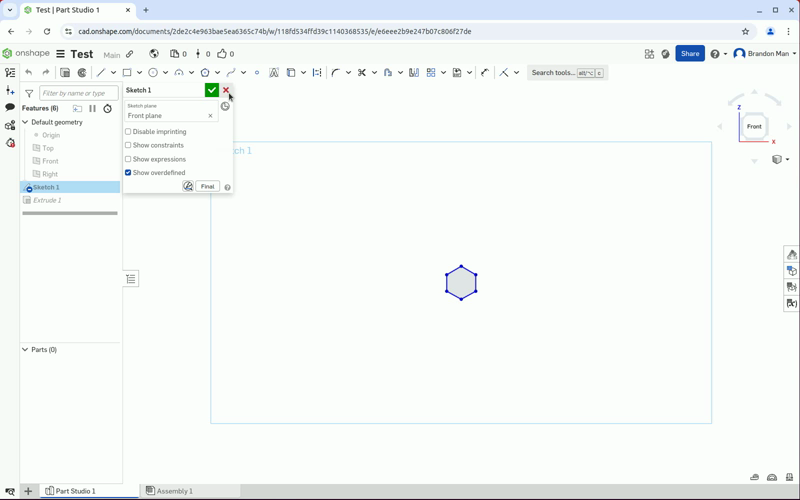
click(229, 92)
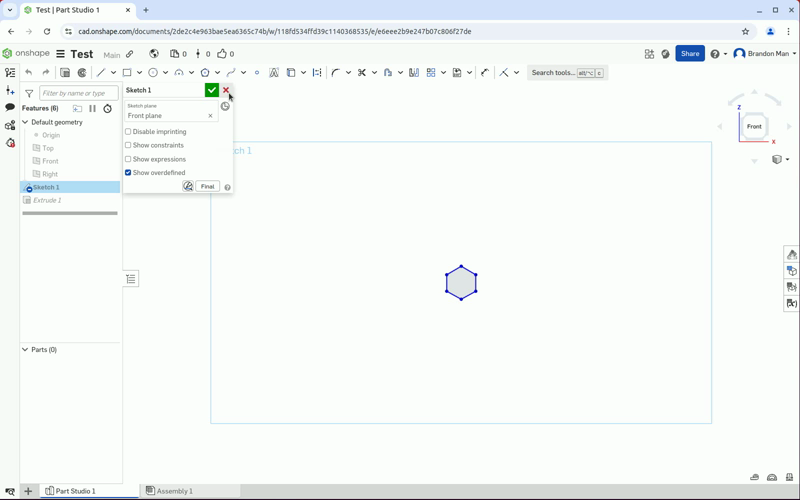
key(shift+s)
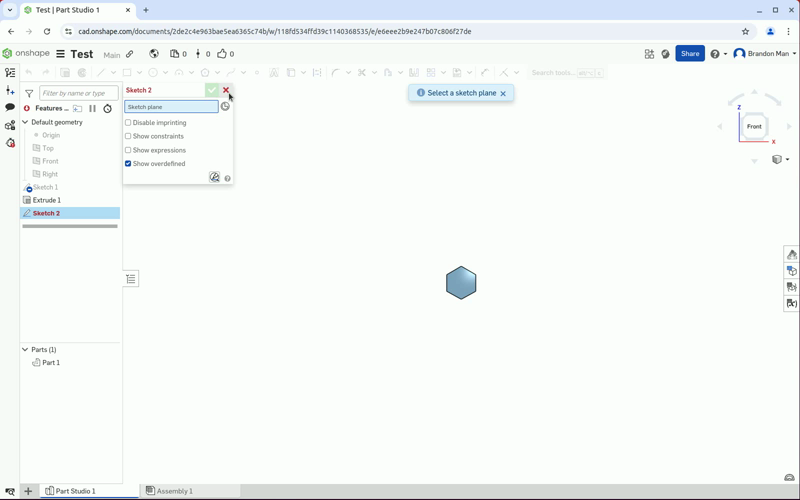
mouse_move(73, 163)
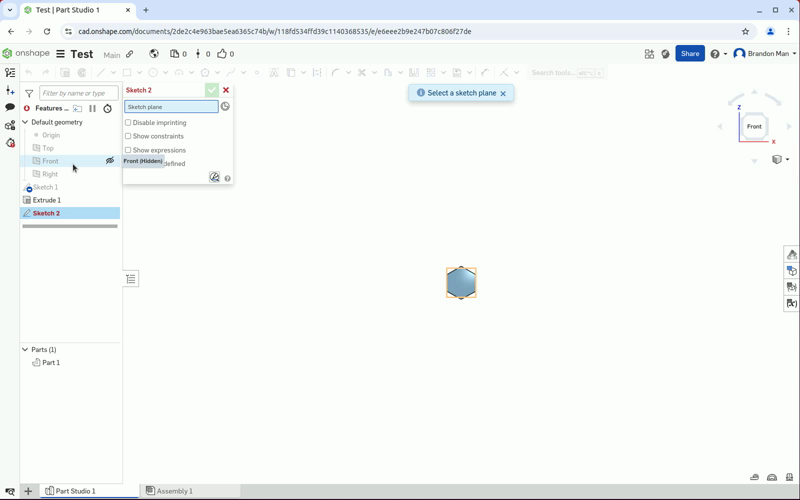
click(73, 163)
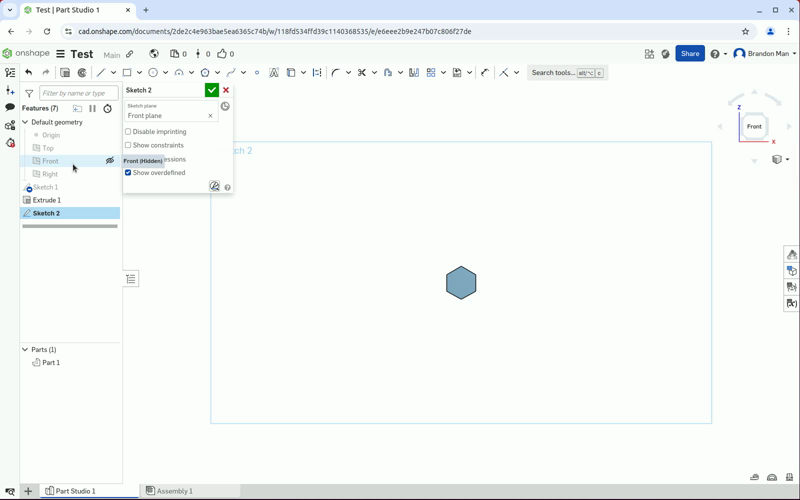
mouse_move(73, 352)
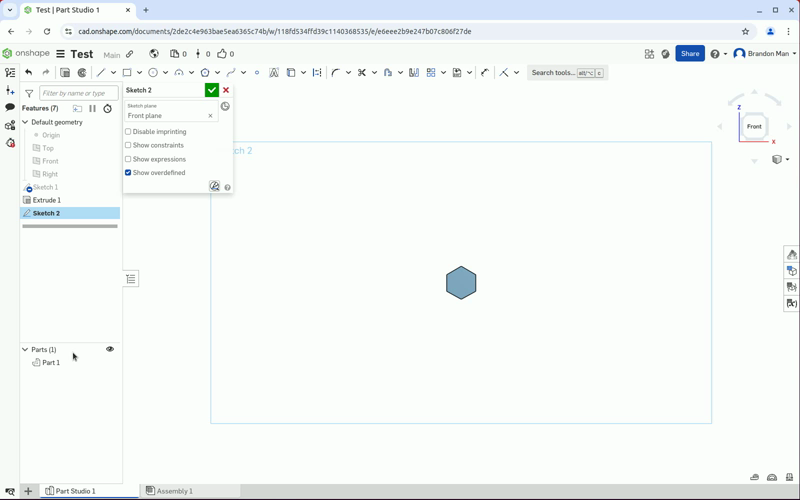
key(y)
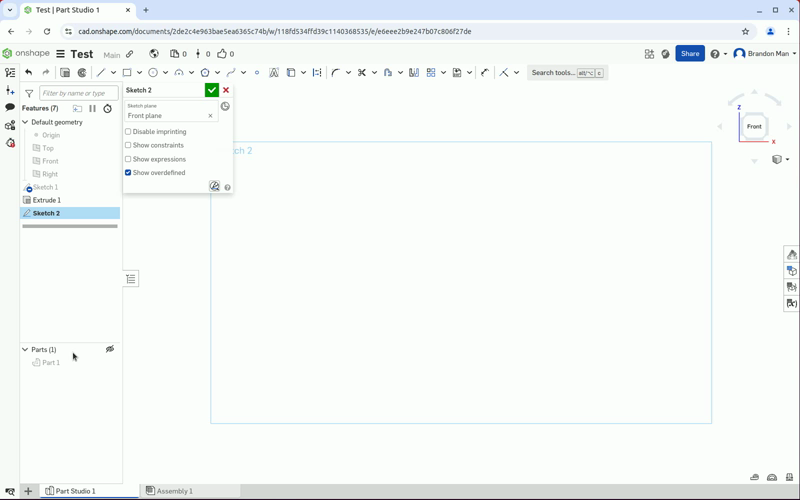
key(c)
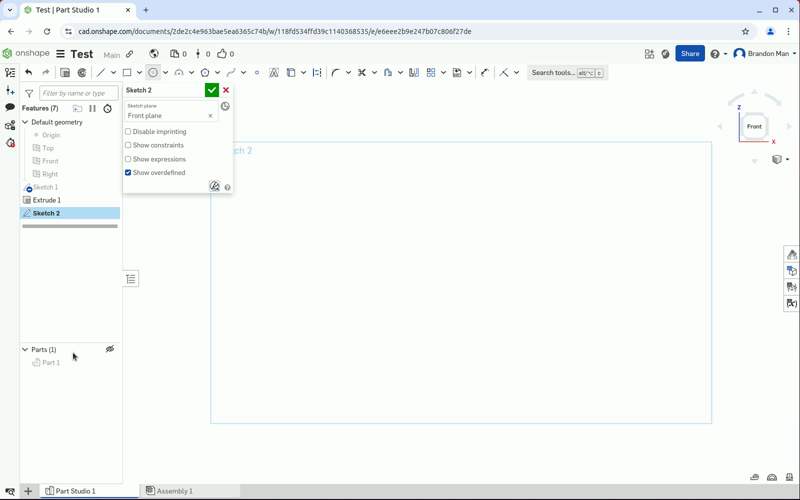
key_down(shift)
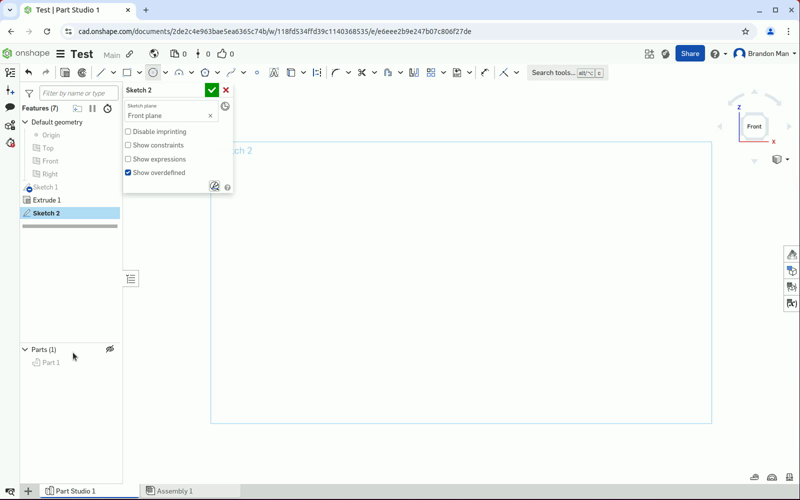
mouse_move(461, 282)
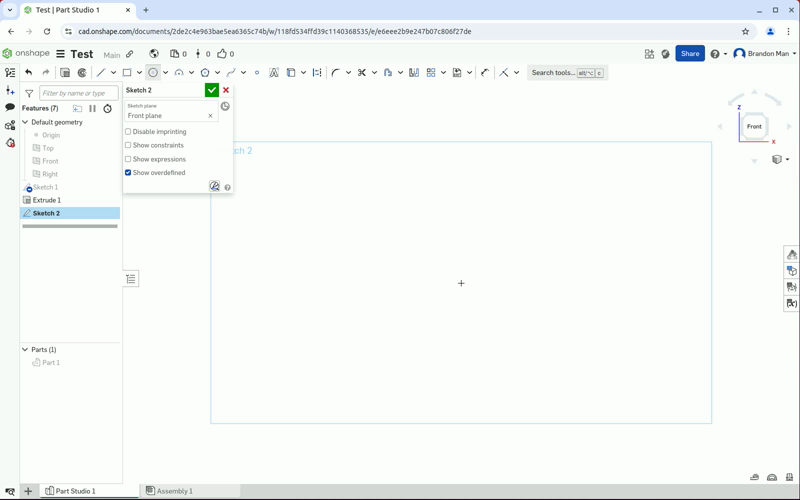
click(461, 282)
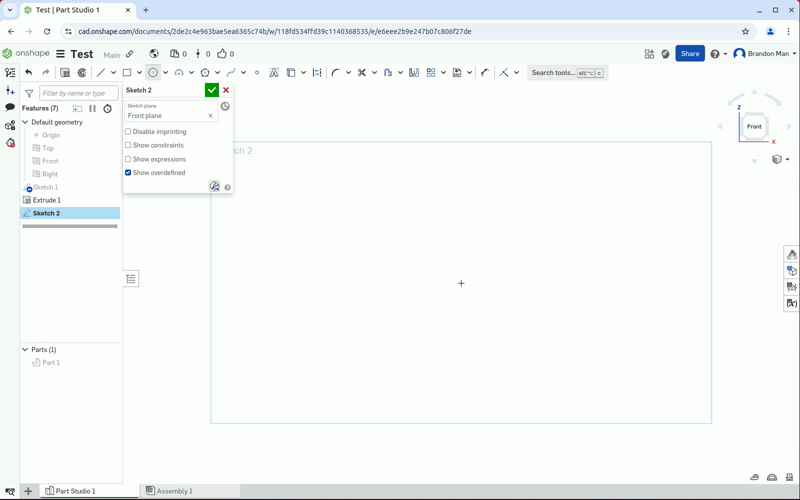
key_up(shift)
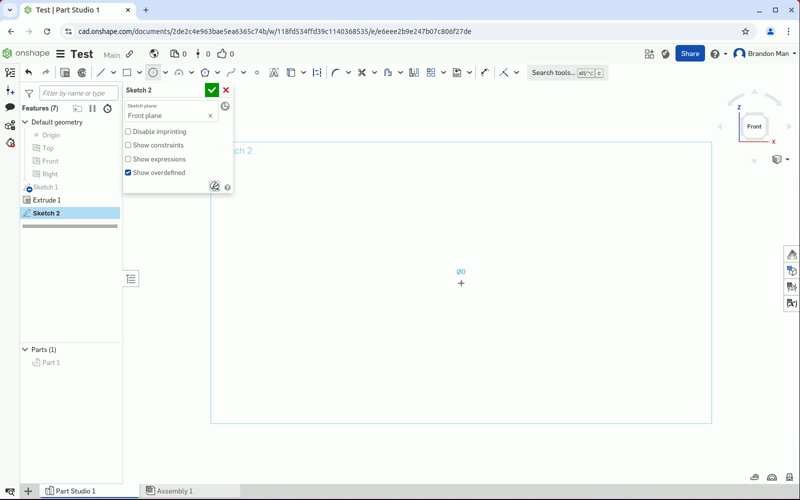
mouse_move(470, 282)
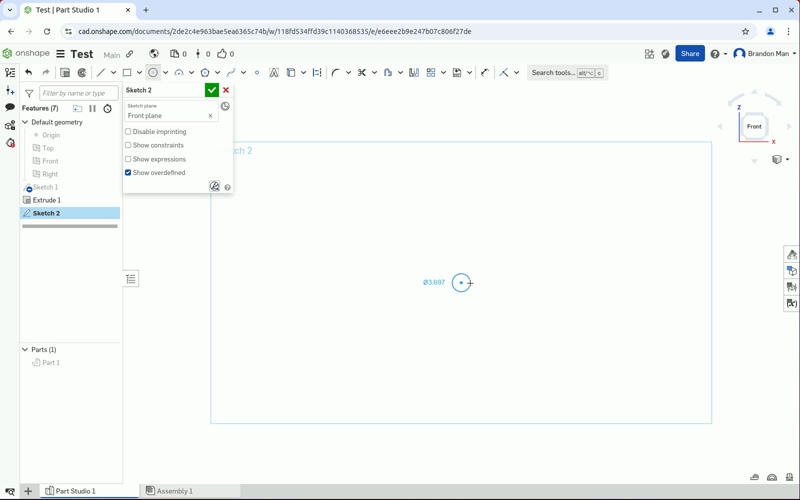
click(470, 282)
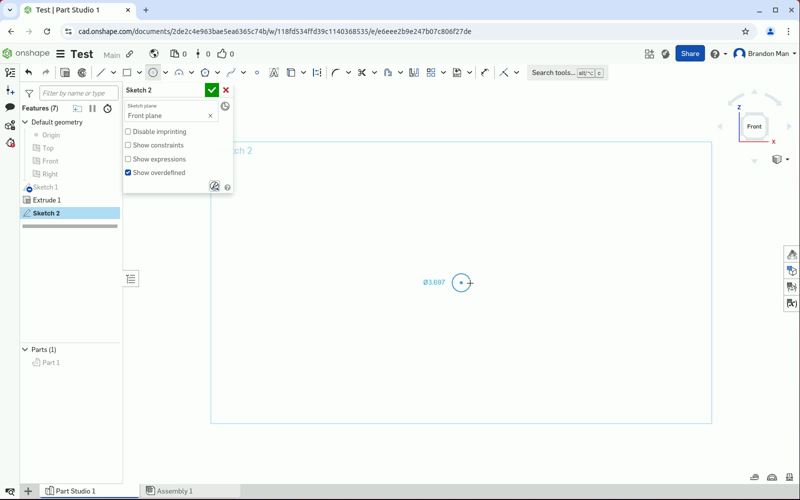
key(esc)
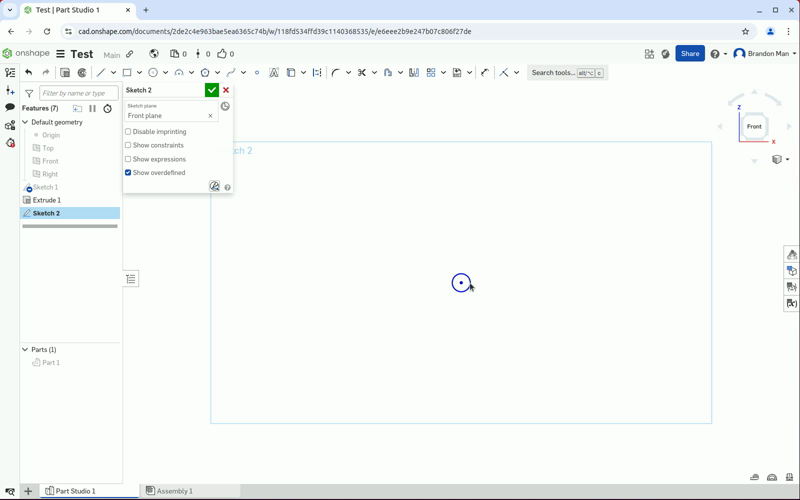
mouse_move(467, 276)
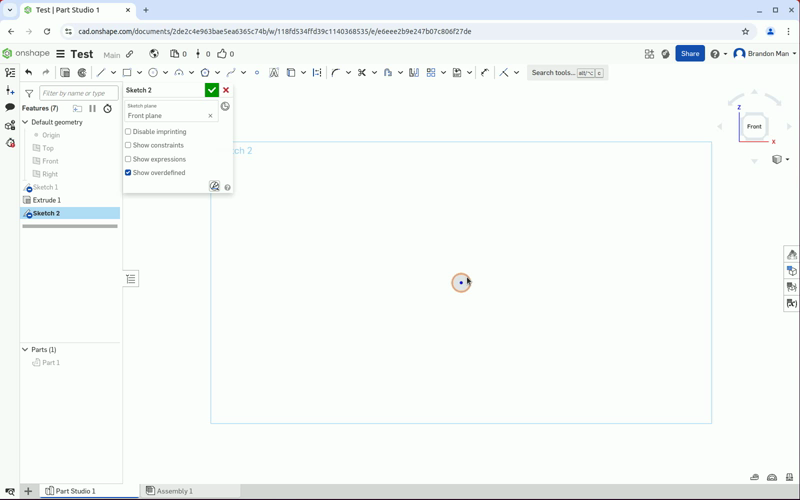
scroll(6)
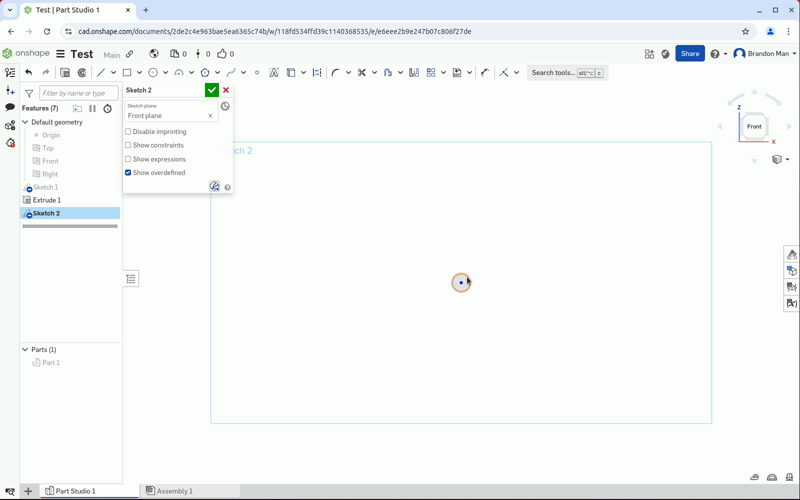
scroll(6)
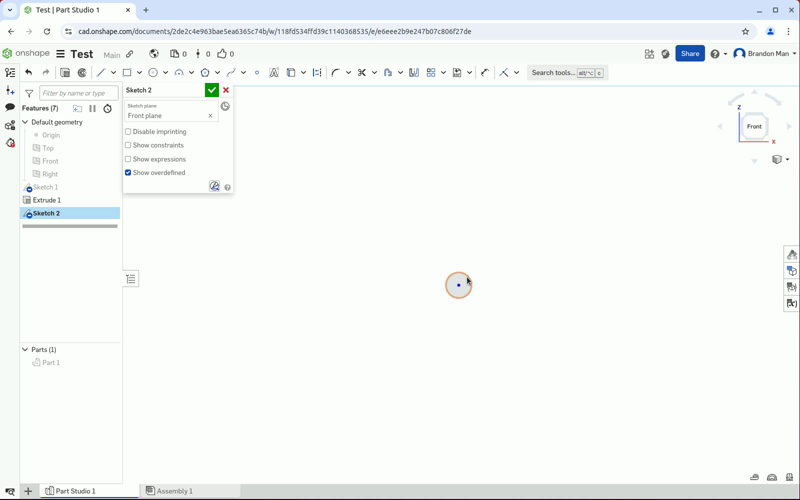
scroll(6)
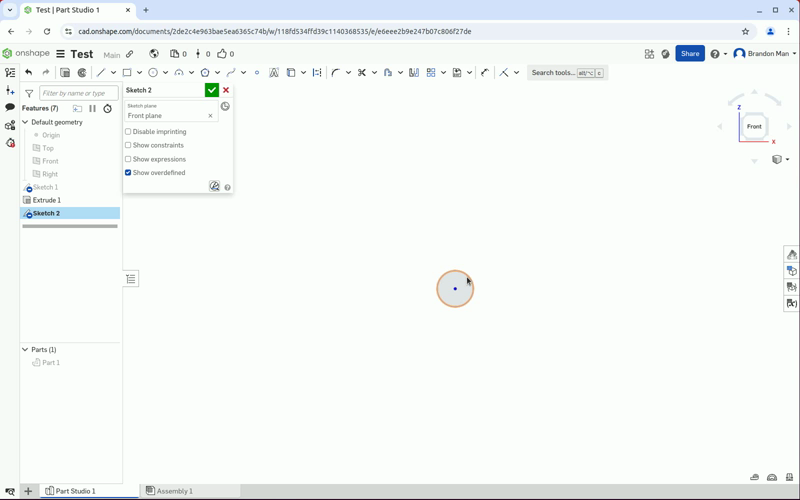
scroll(6)
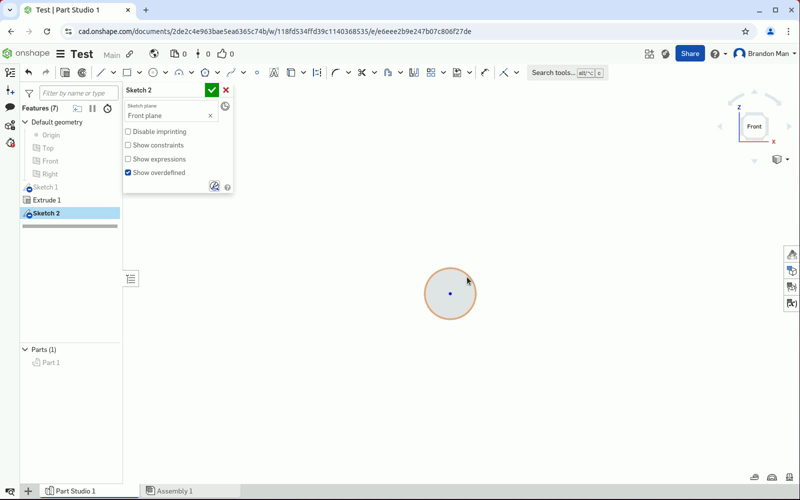
scroll(6)
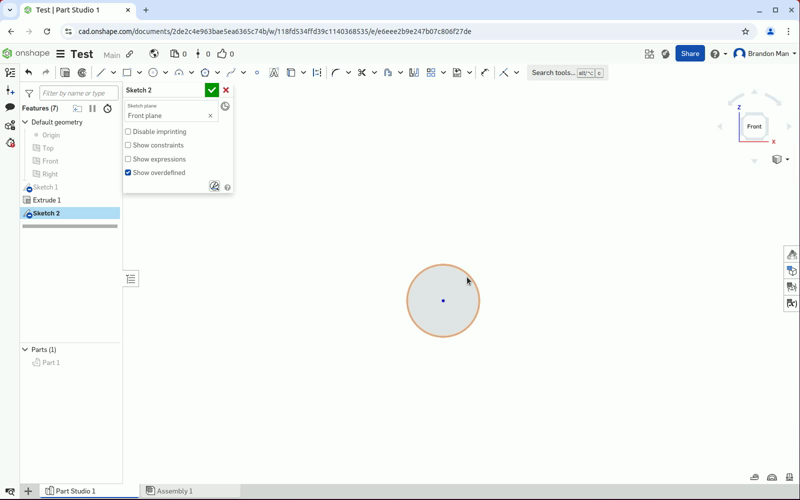
scroll(6)
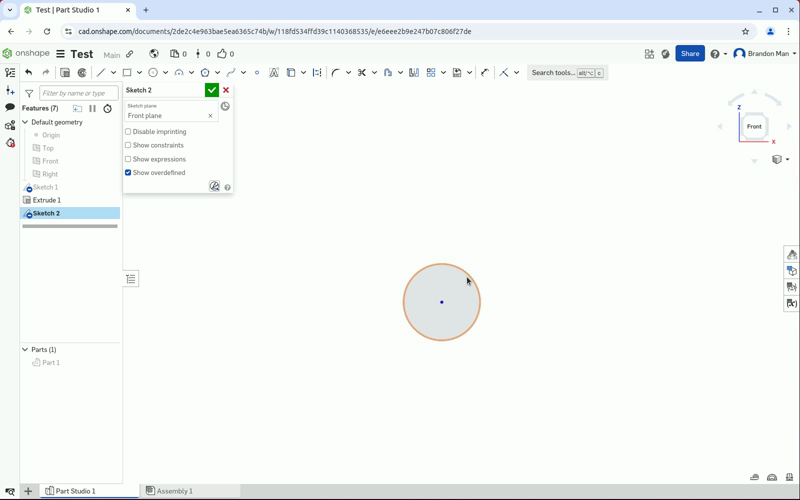
scroll(6)
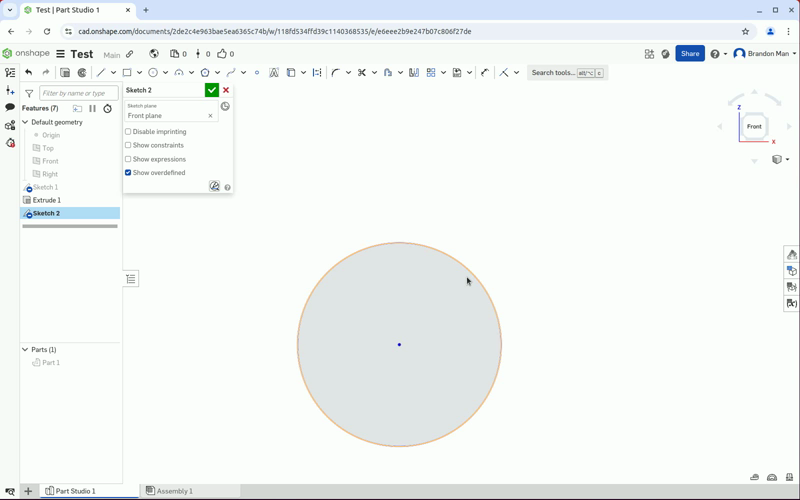
click(467, 276)
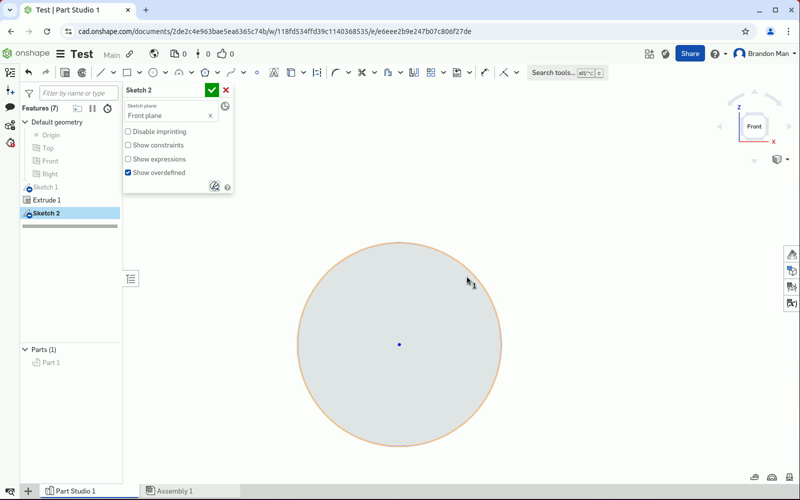
scroll(-6)
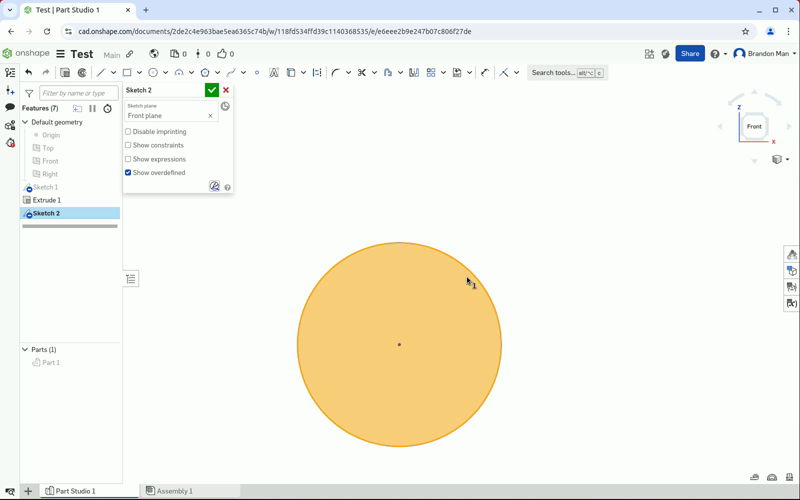
scroll(-6)
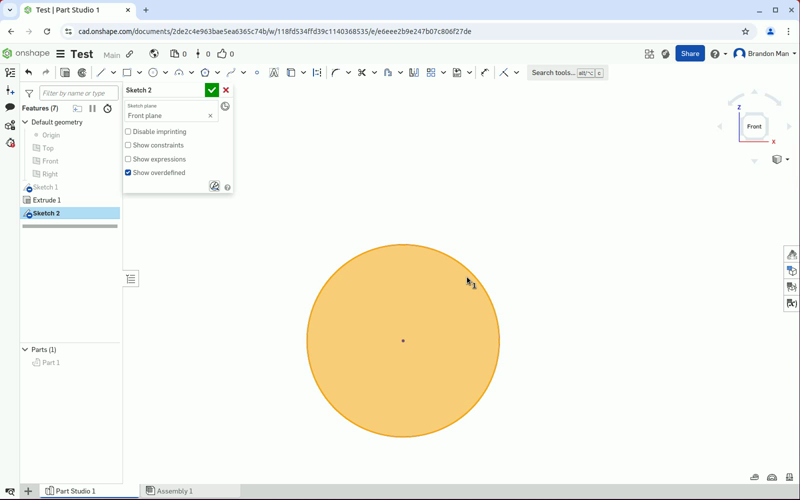
scroll(-6)
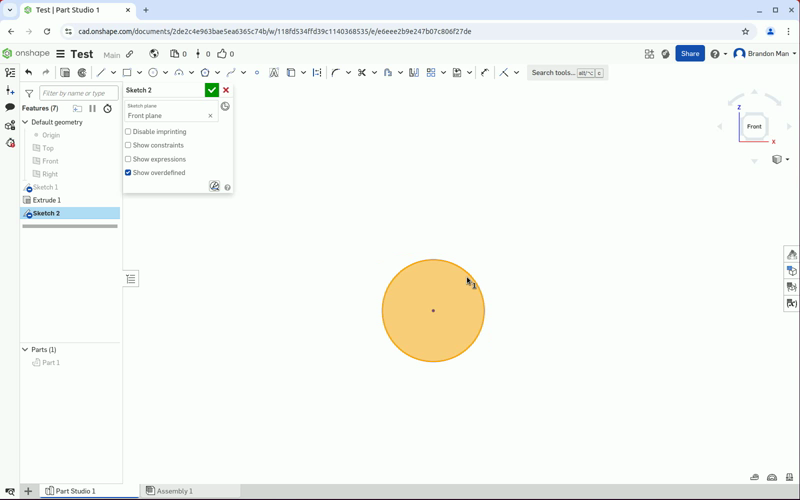
scroll(-6)
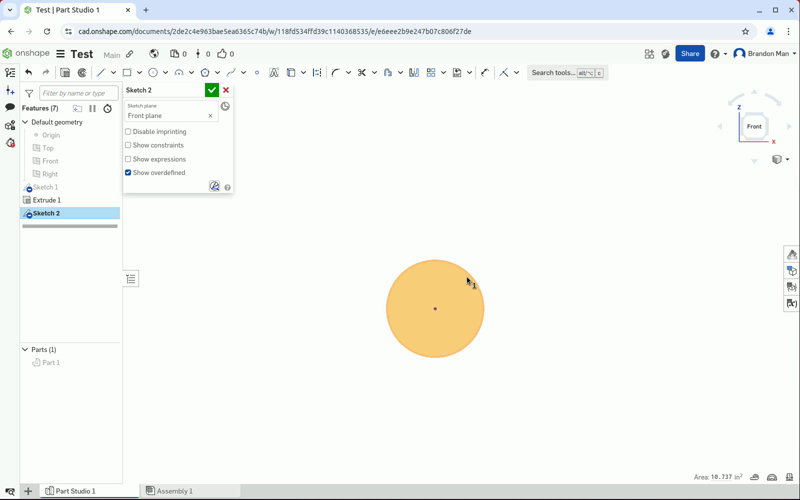
scroll(-6)
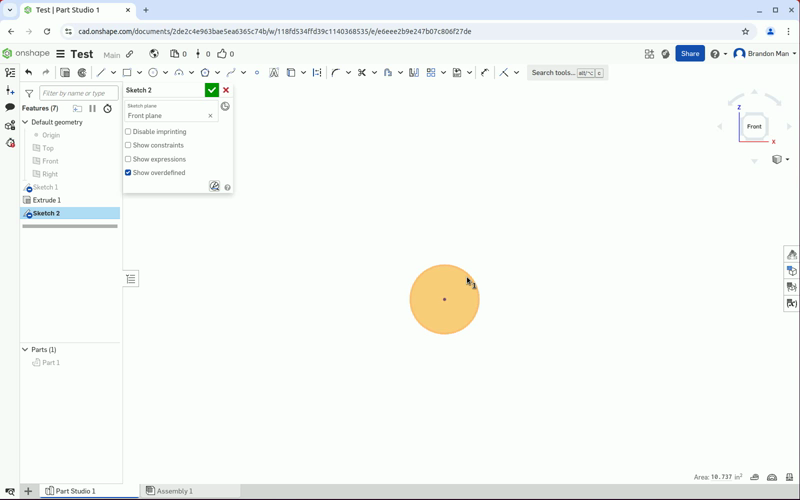
scroll(-6)
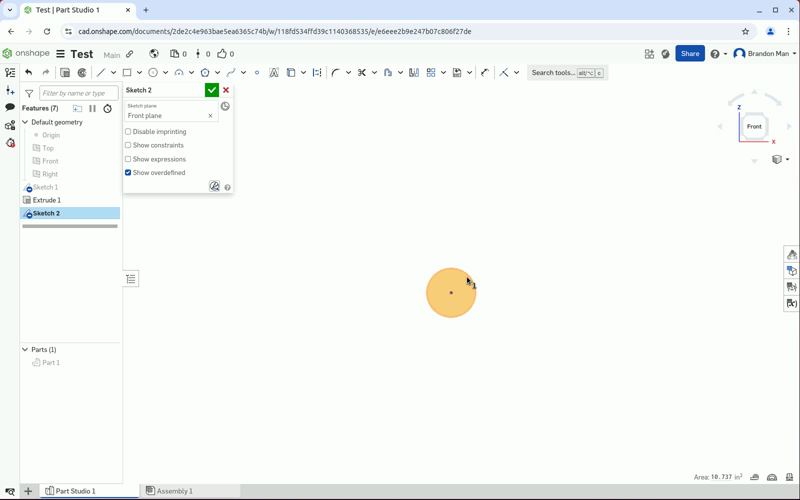
scroll(-6)
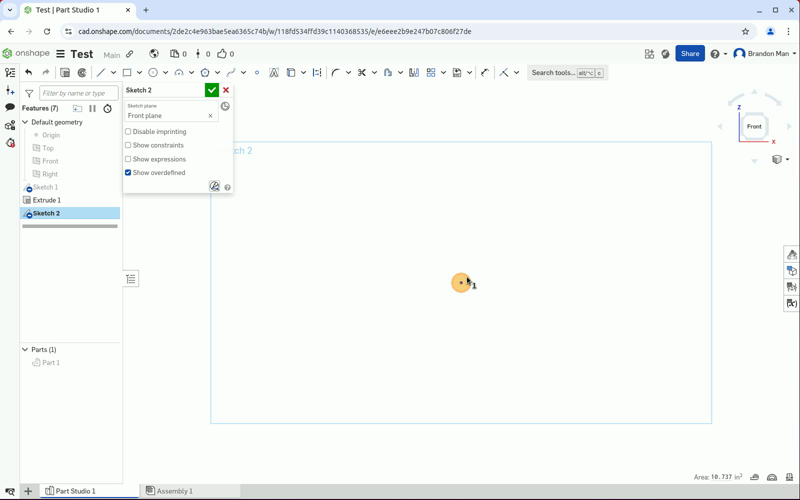
mouse_move(73, 352)
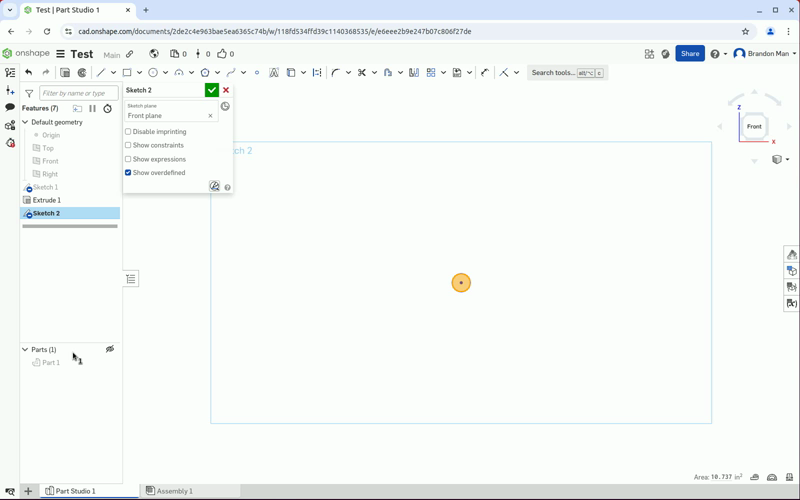
key(shift+y)
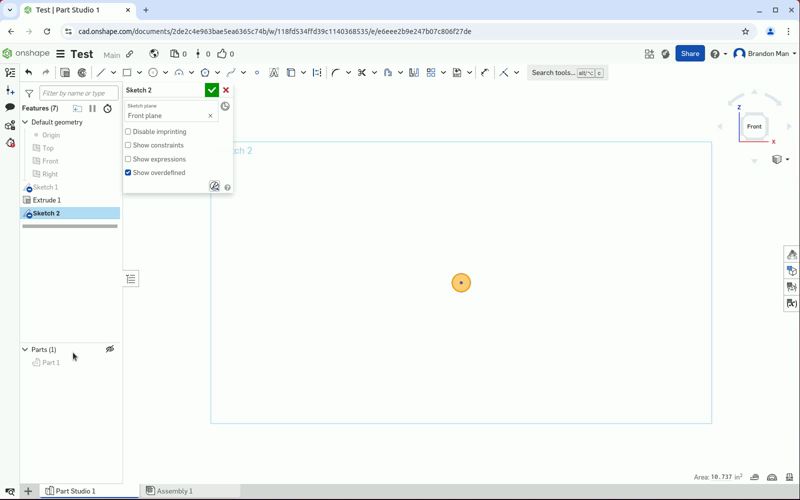
key(shift+e)
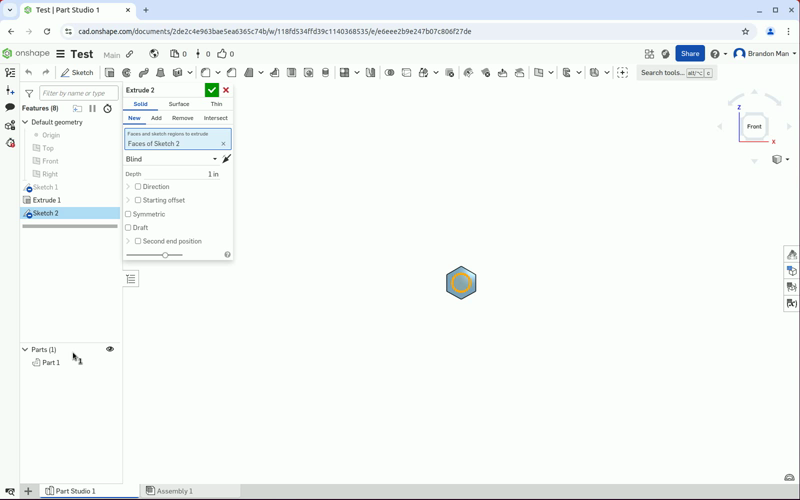
mouse_move(143, 106)
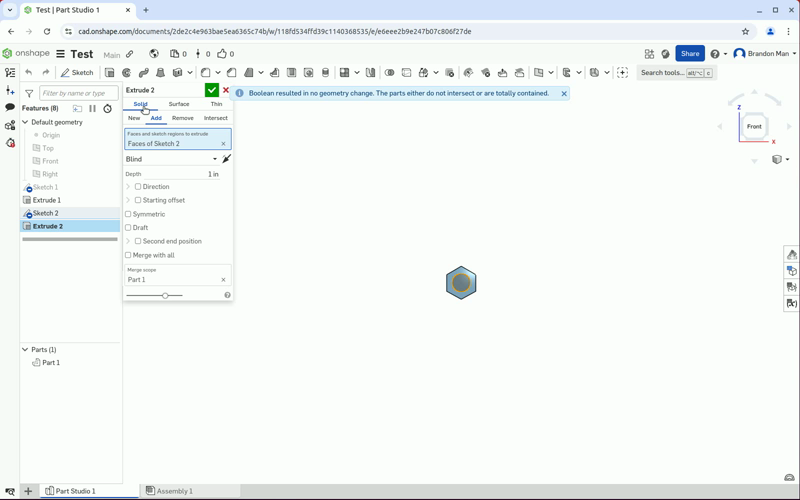
click(143, 106)
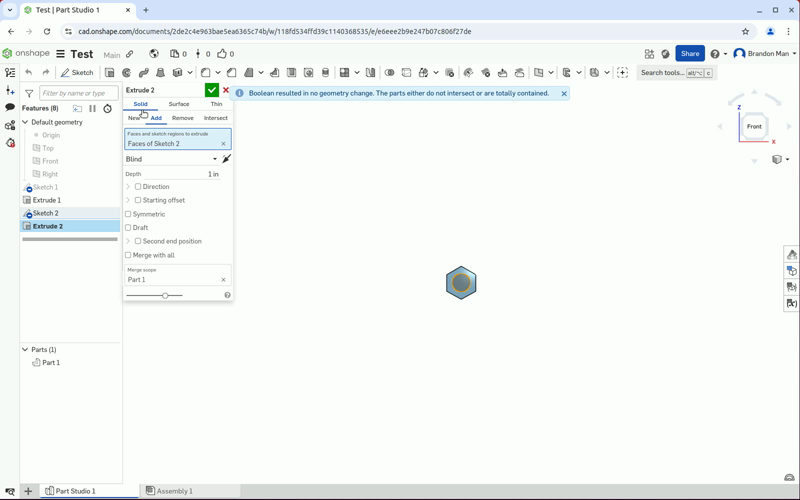
mouse_move(137, 120)
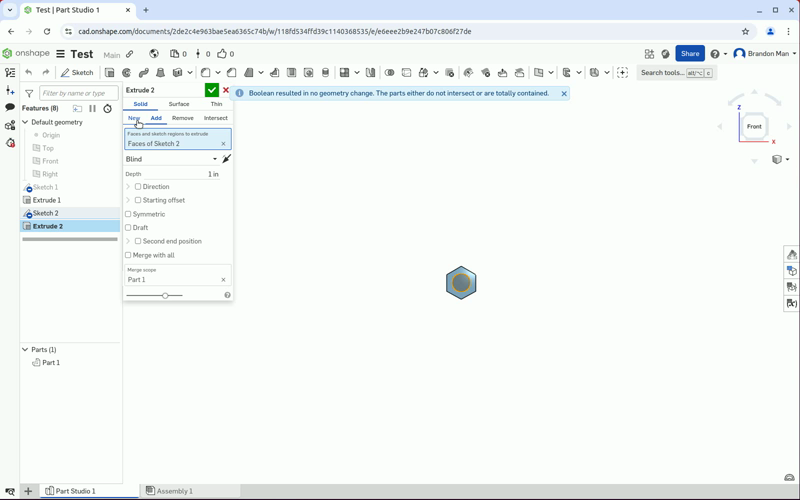
click(137, 120)
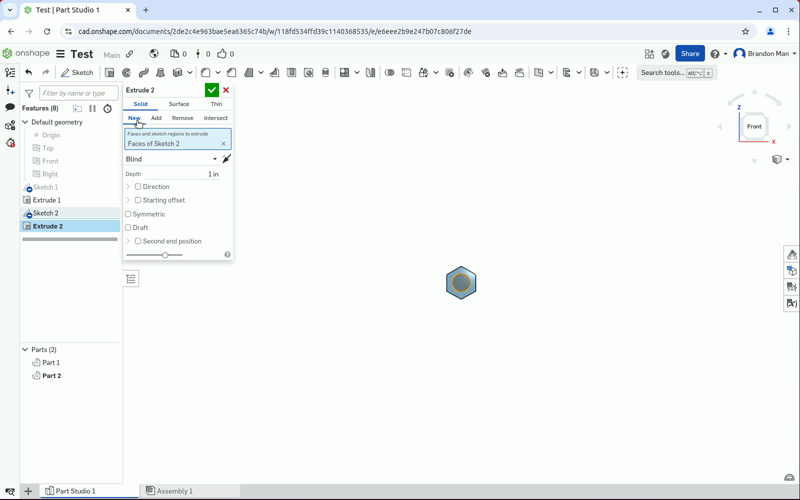
key(tab, 4)
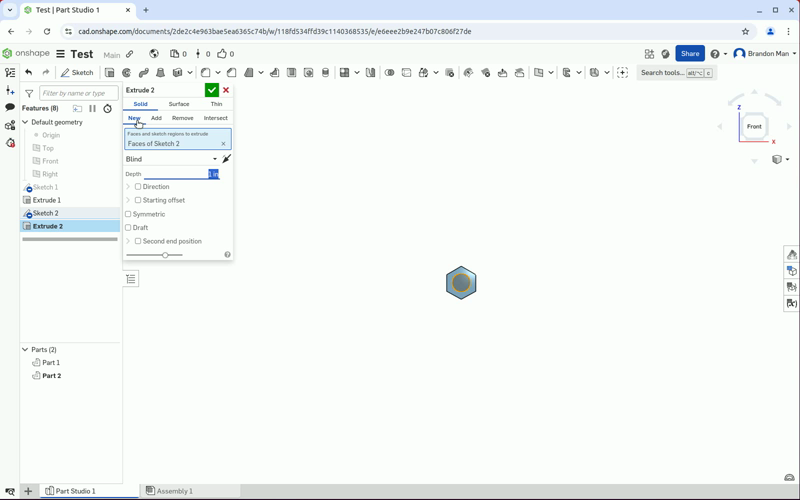
text(-23.108)
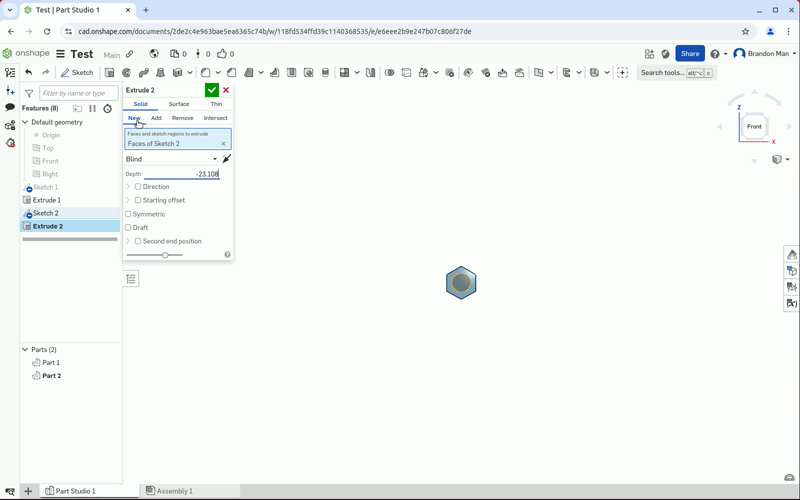
key(enter)
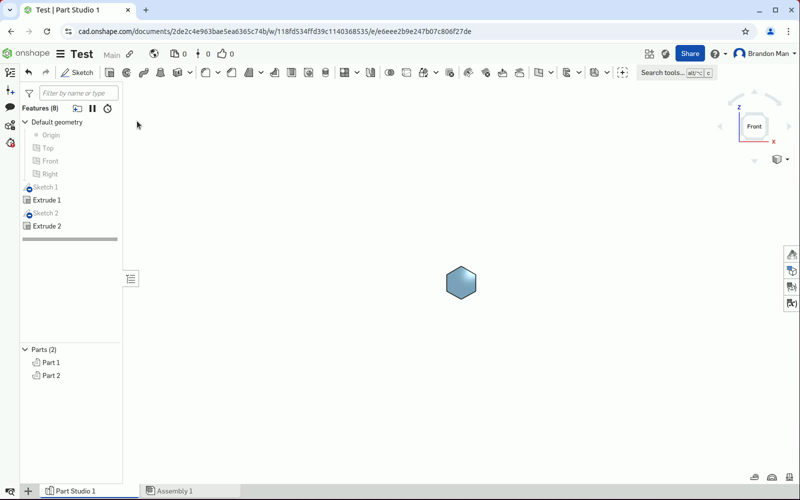
key(shift+h)
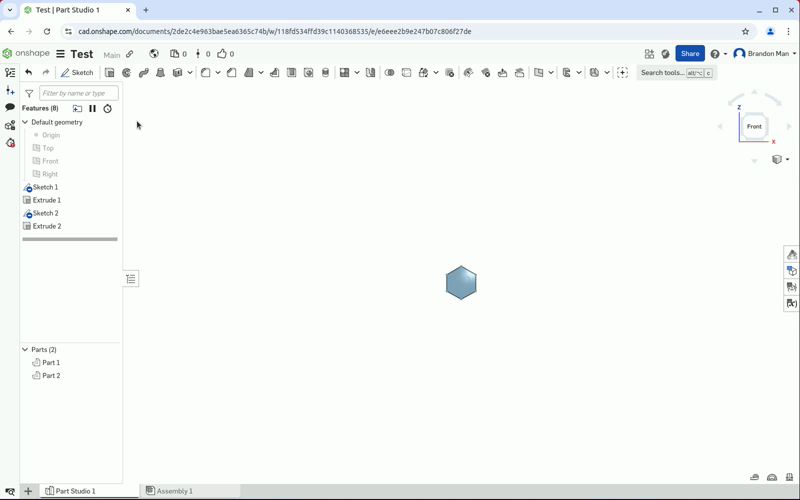
key(shift+h)
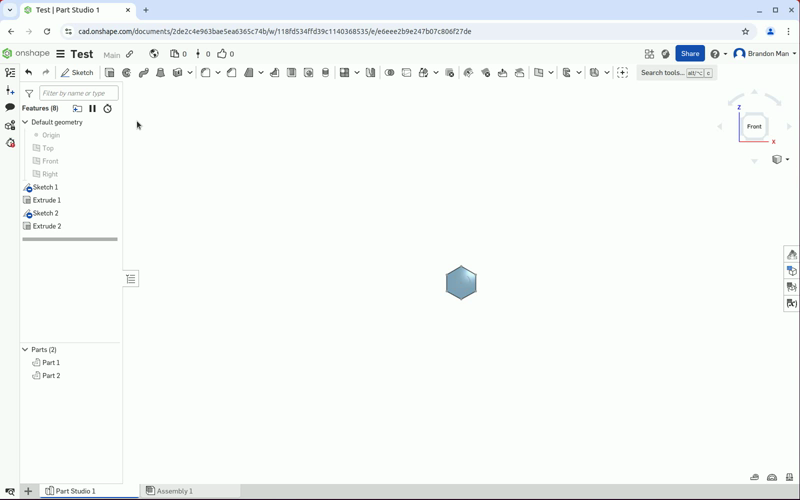
key(shift+7)
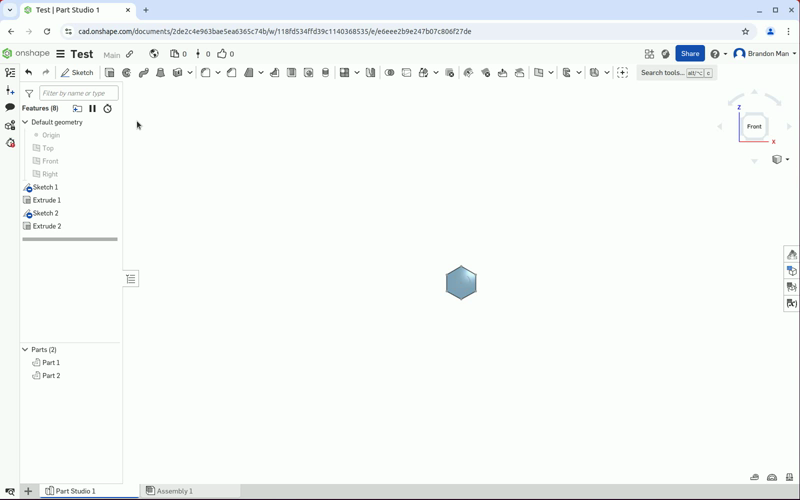
key(left, 2)
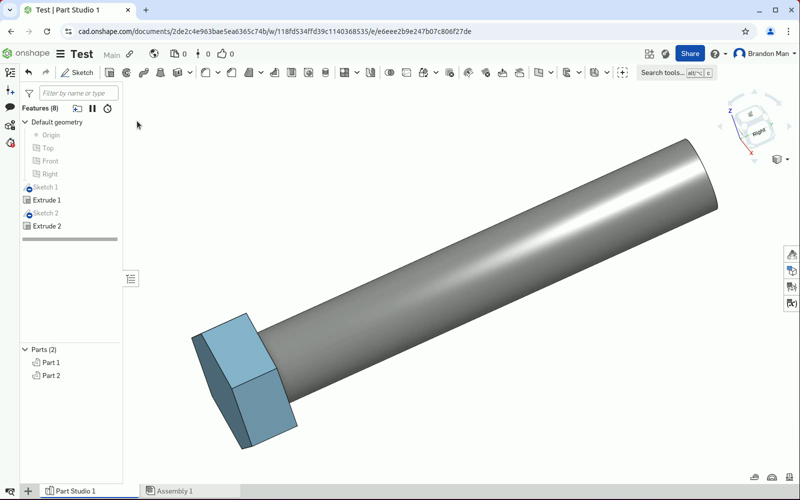
key(down, 2)
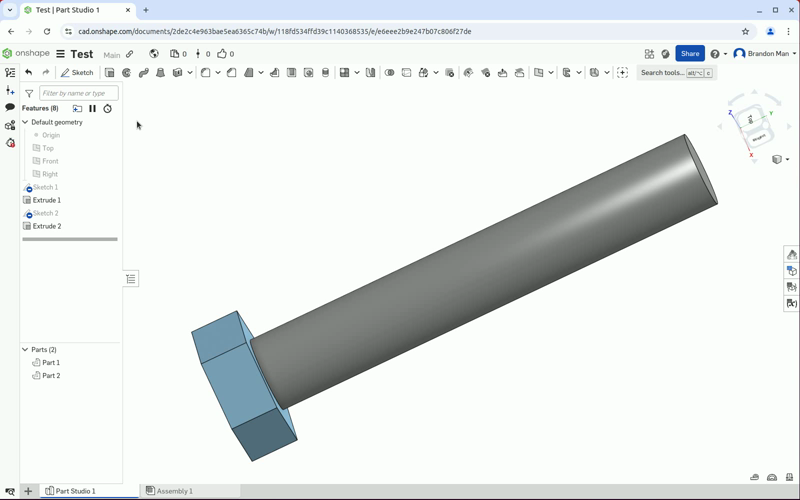
key(up, 2)
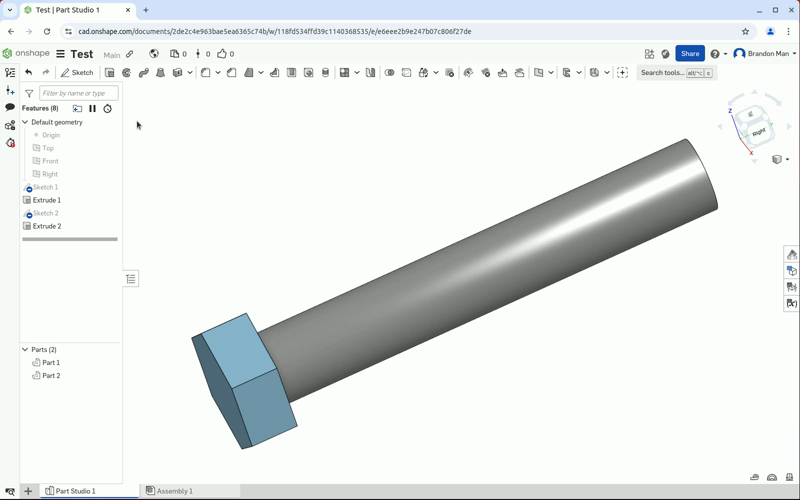
key(right, 2)
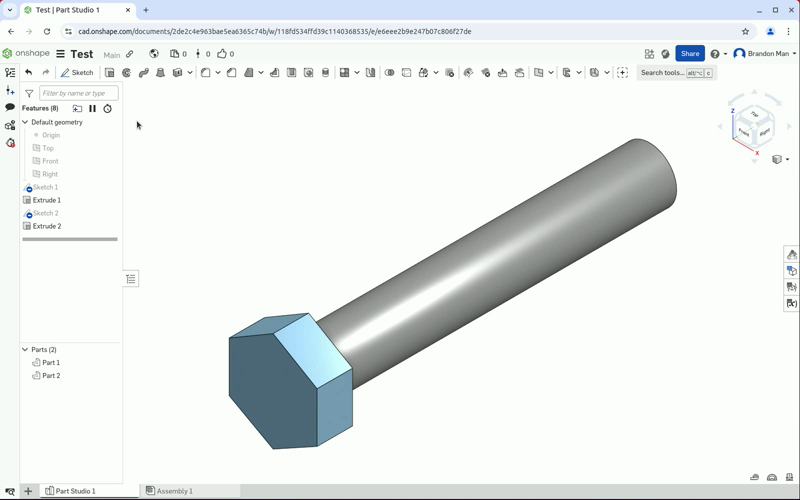
mouse_move(73, 189)
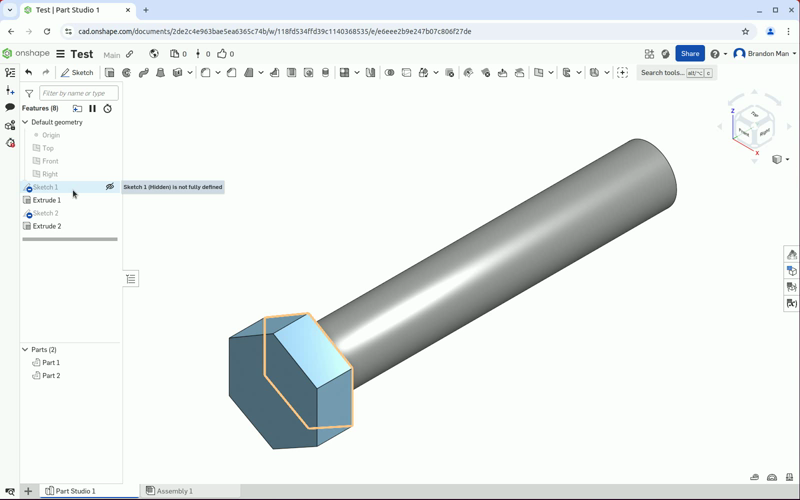
click(73, 189)